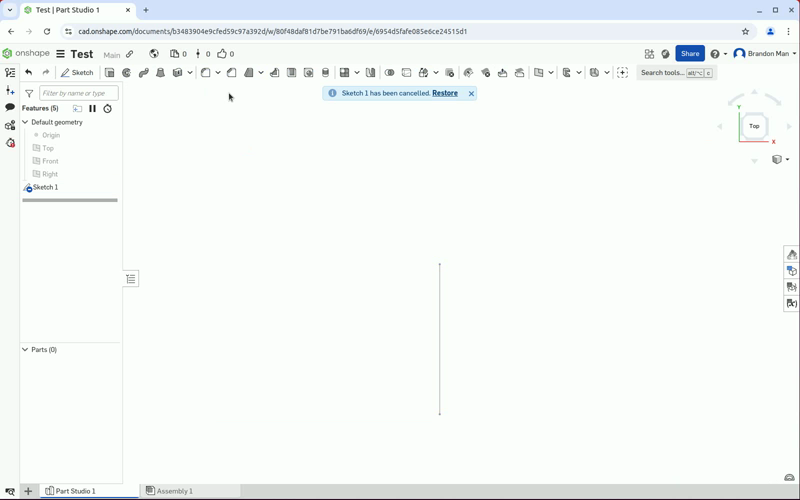
key(shift+h)
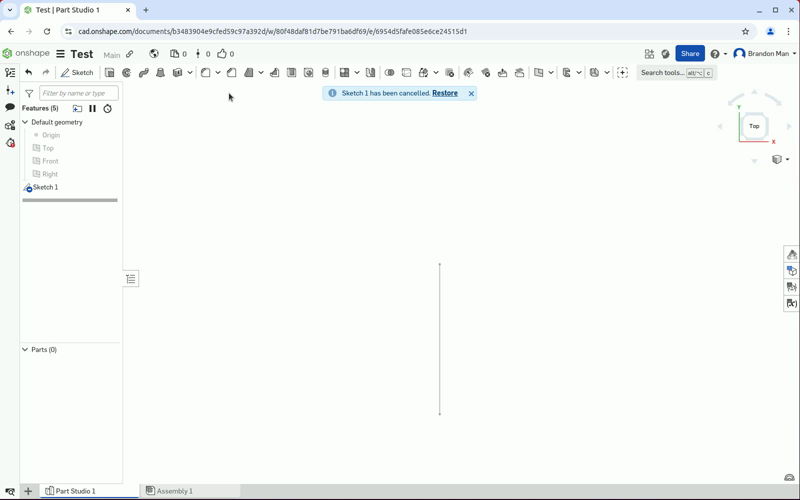
key(shift+s)
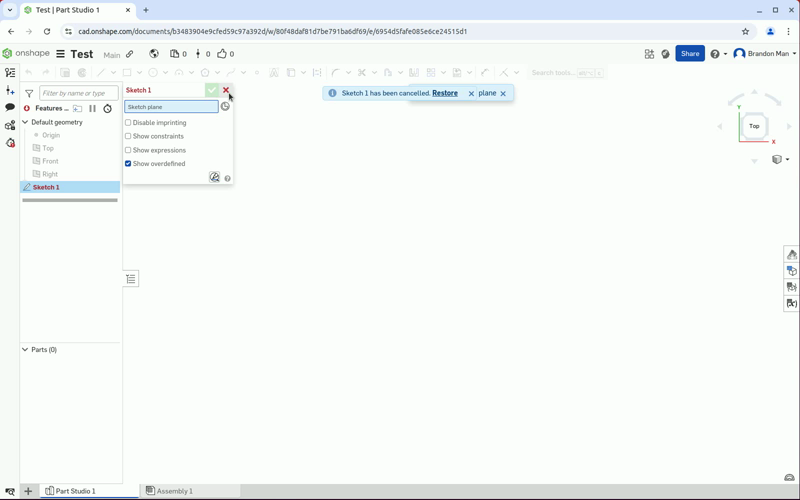
mouse_move(73, 150)
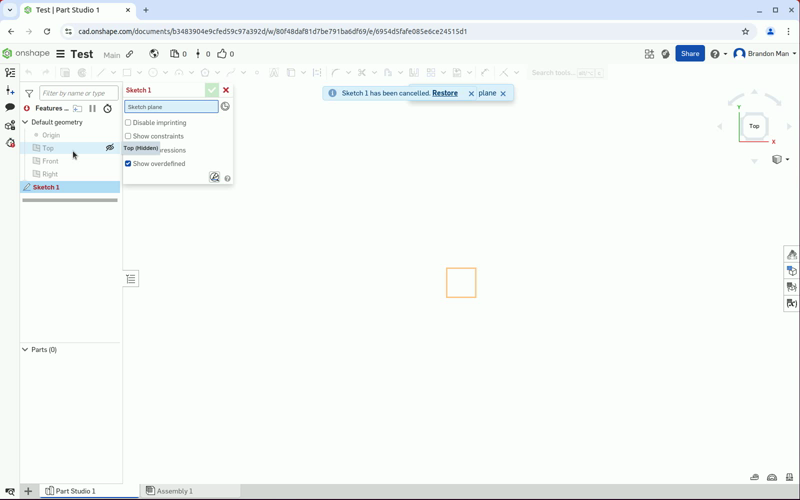
click(73, 150)
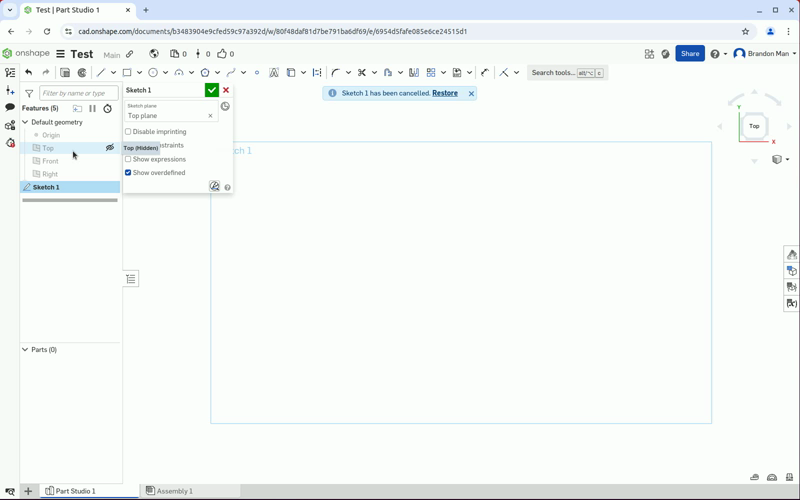
mouse_move(73, 352)
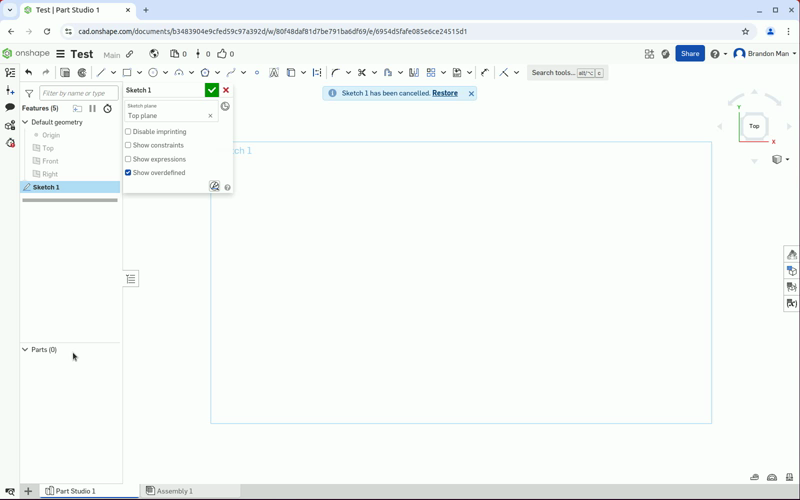
key(y)
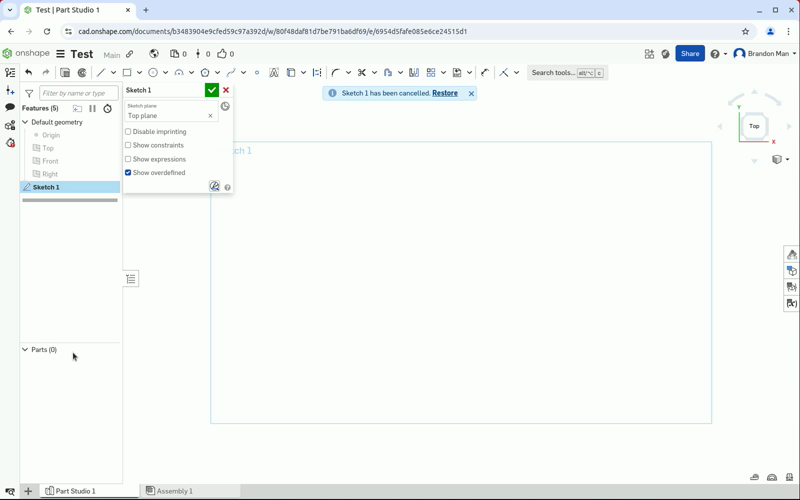
key(c)
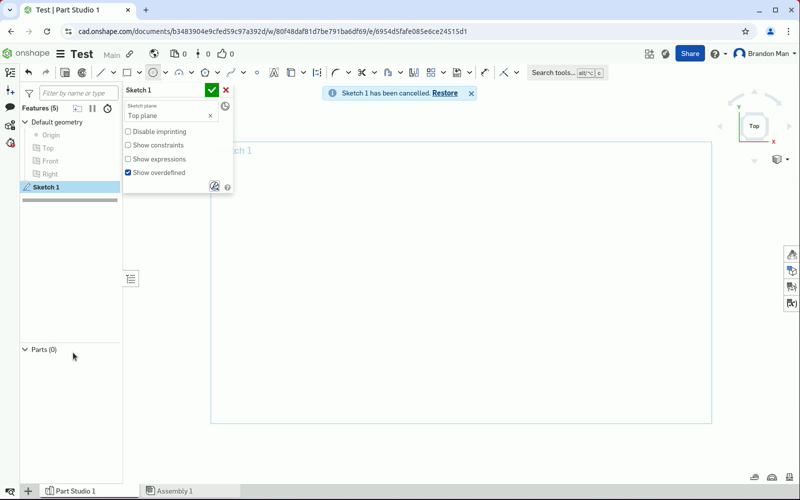
key_down(shift)
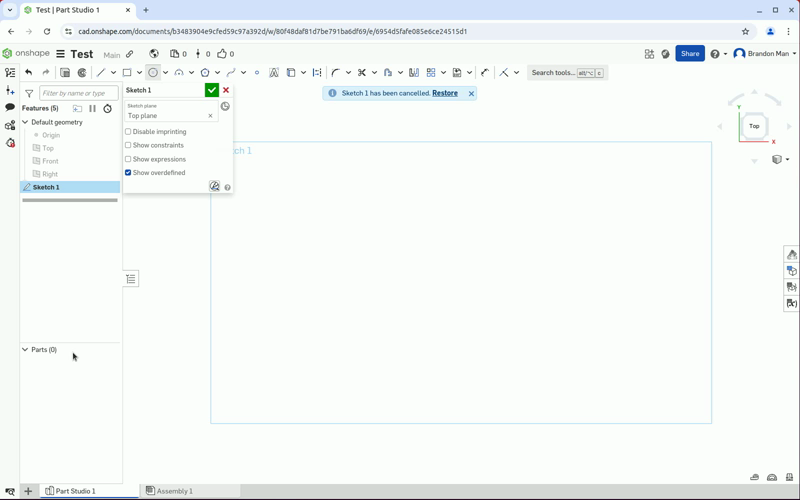
mouse_move(414, 282)
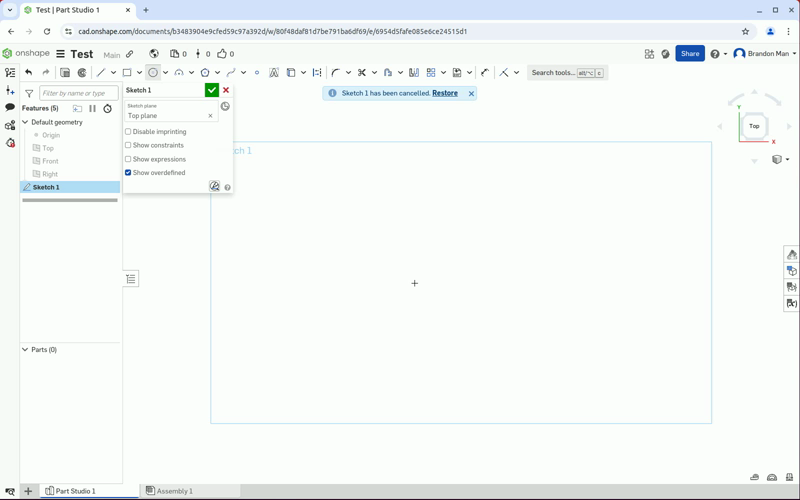
click(414, 282)
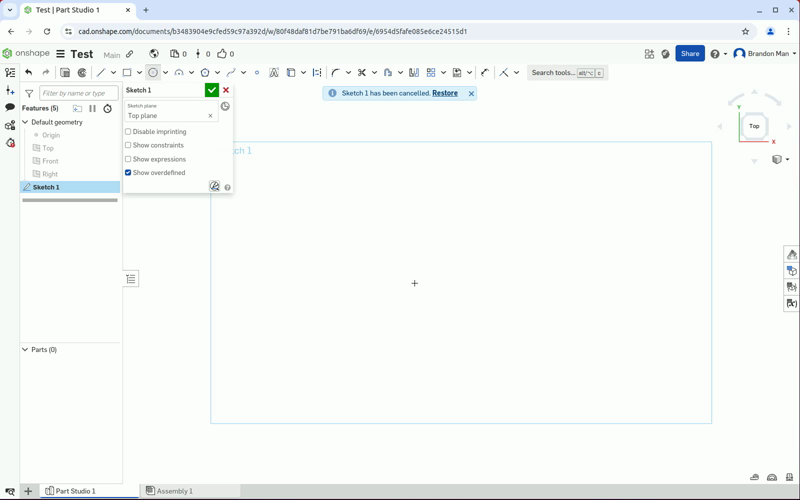
key_up(shift)
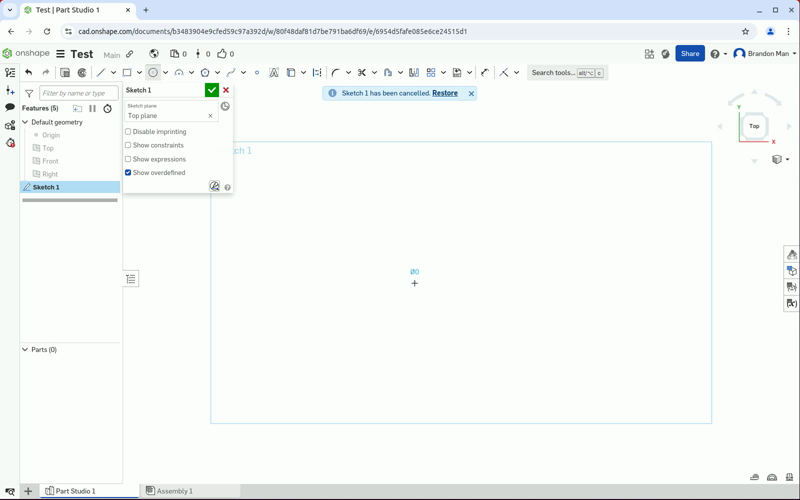
mouse_move(461, 282)
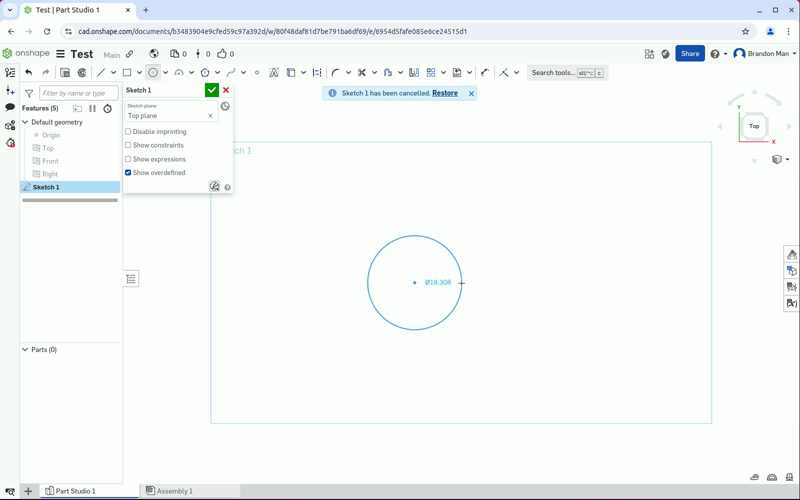
click(461, 282)
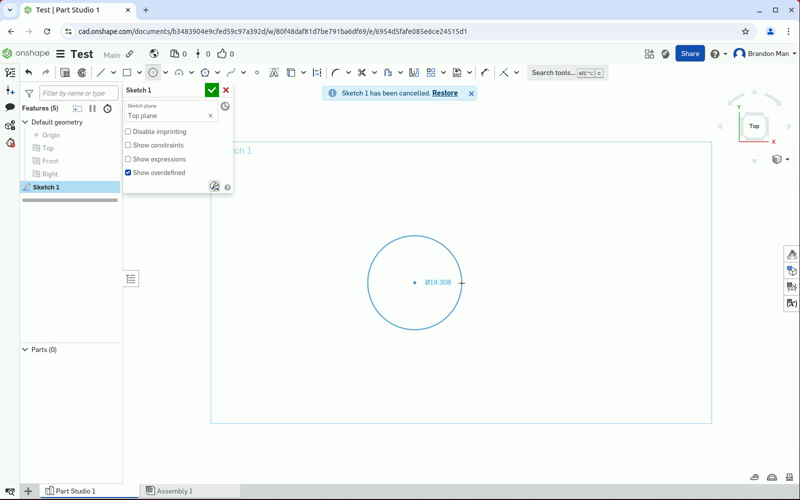
key(esc)
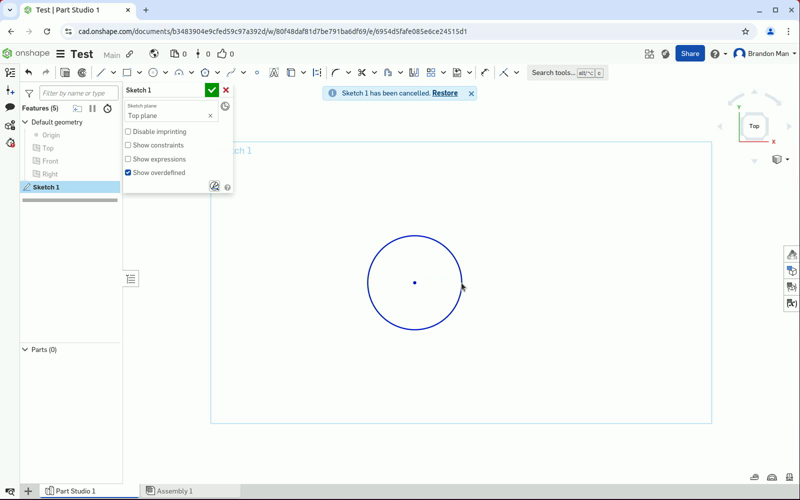
mouse_move(389, 304)
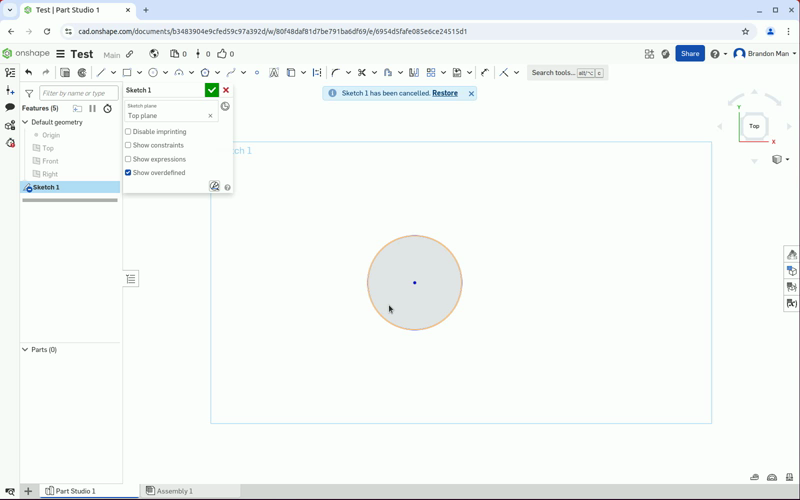
click(389, 304)
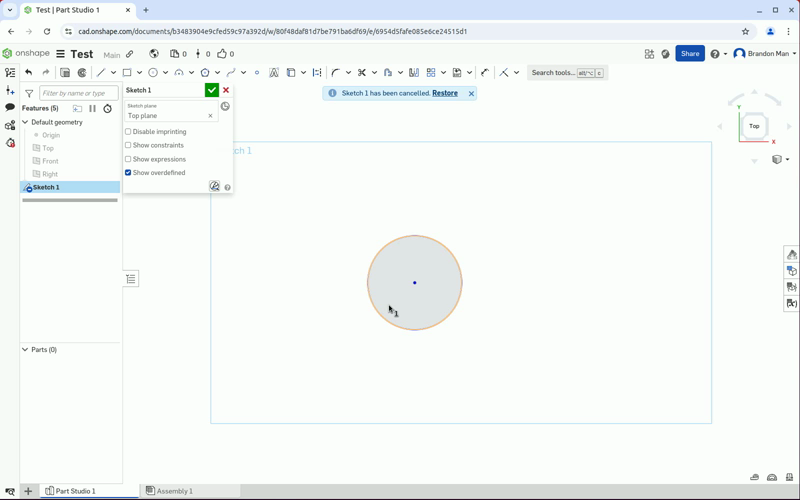
mouse_move(73, 352)
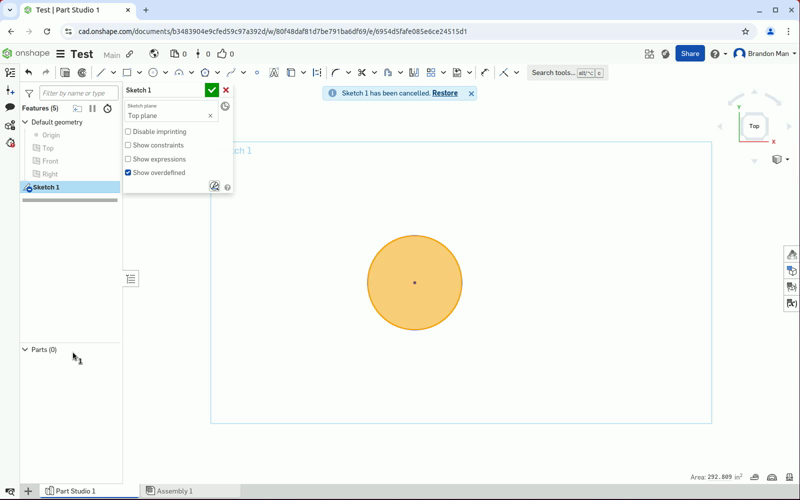
key(shift+y)
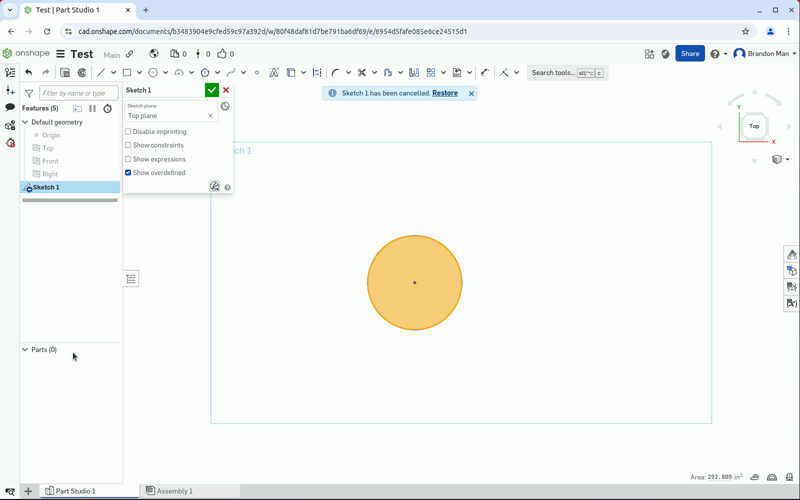
key(shift+e)
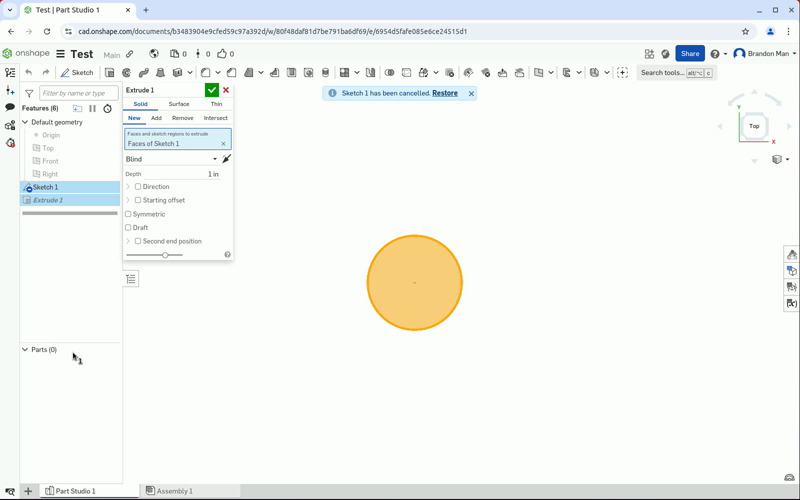
mouse_move(143, 106)
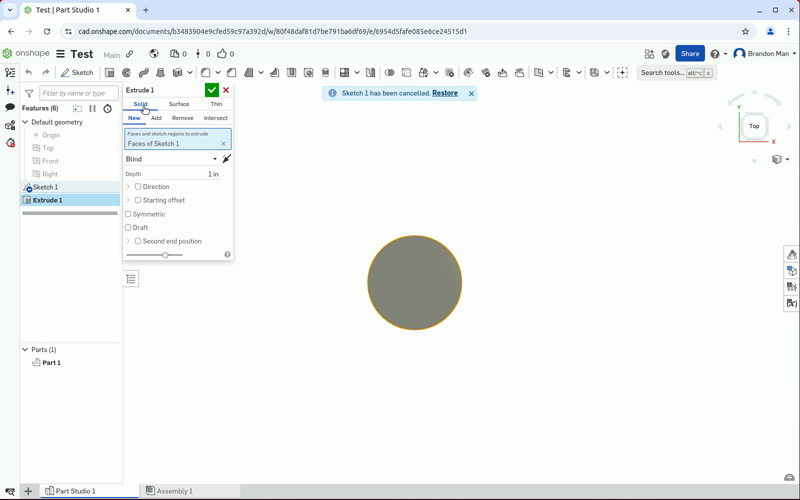
click(143, 106)
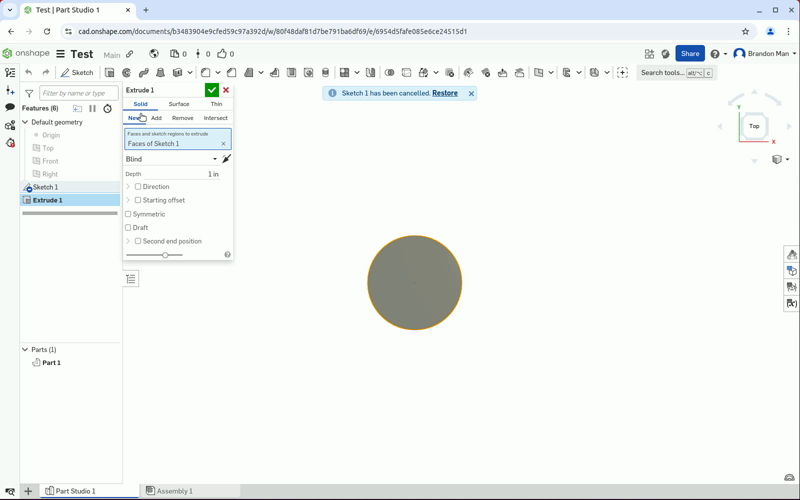
mouse_move(137, 120)
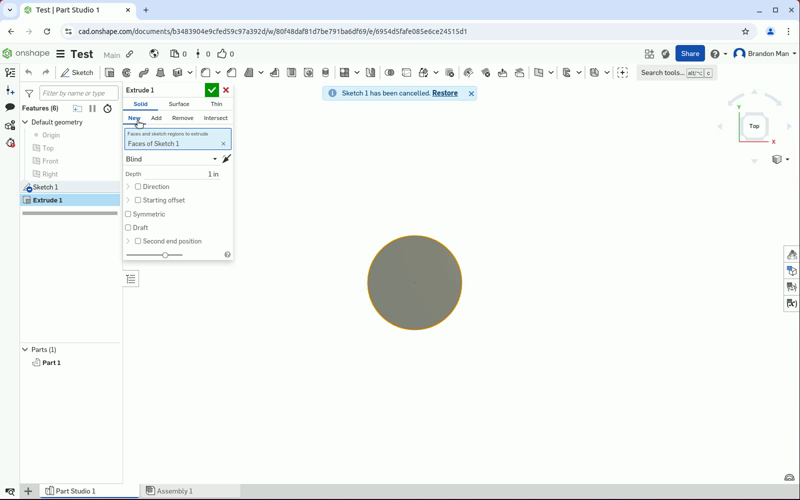
click(137, 120)
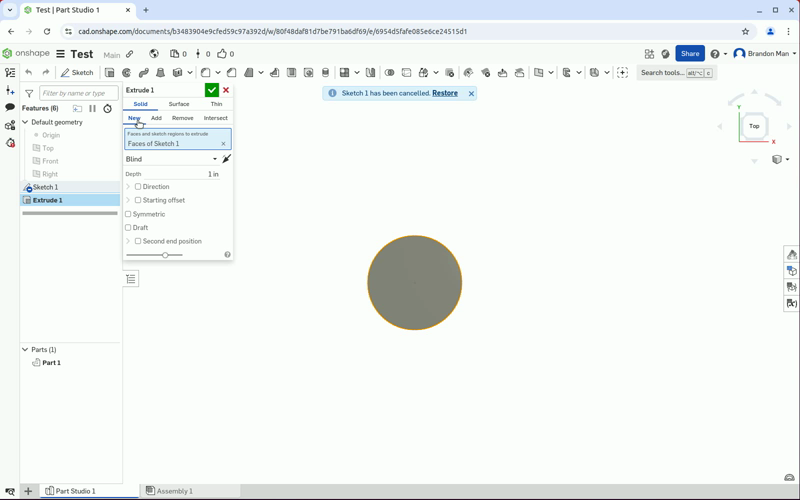
key(tab, 4)
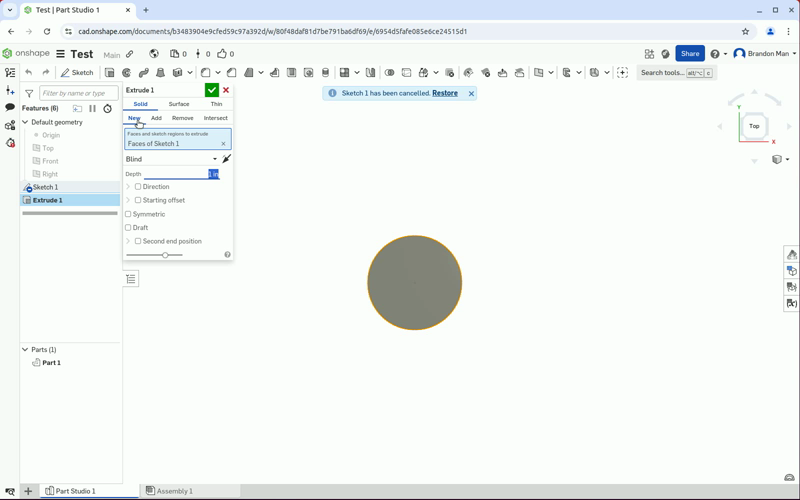
text(1.444)
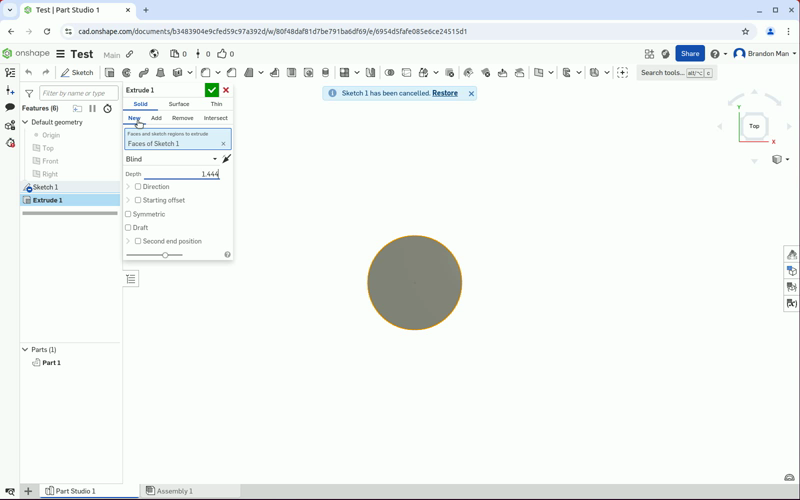
key(enter)
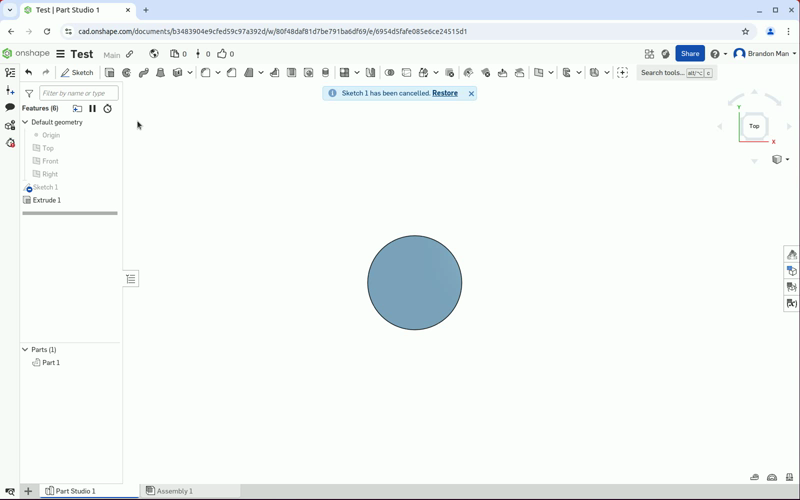
key(shift+h)
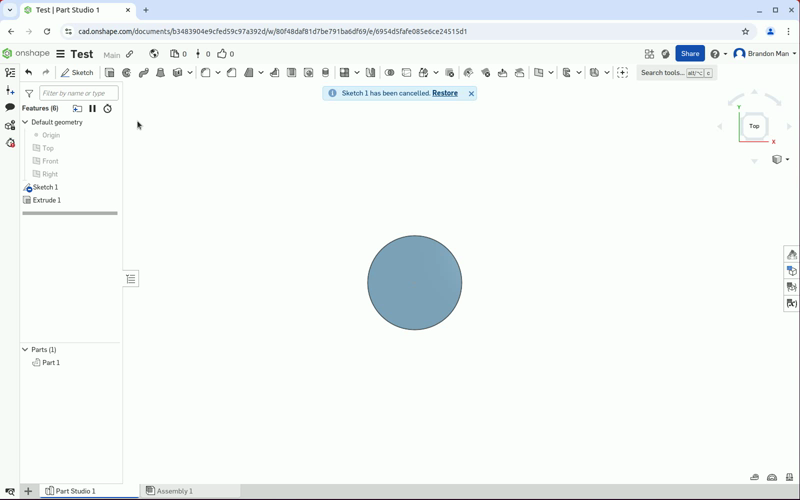
key(shift+h)
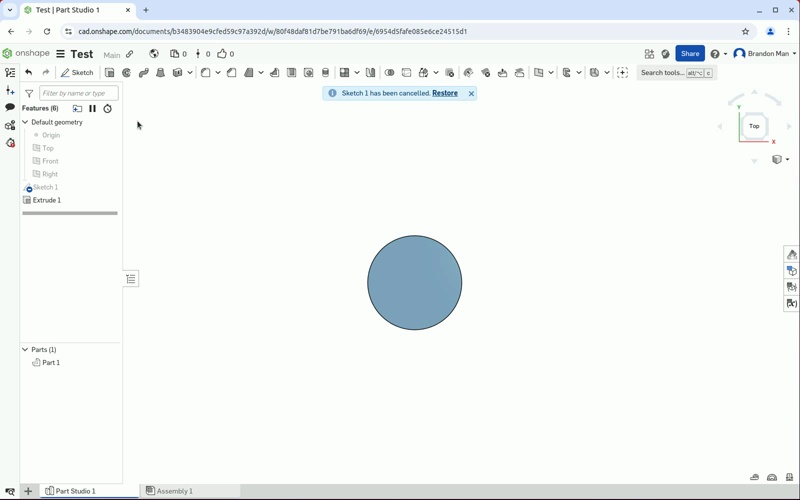
mouse_move(73, 189)
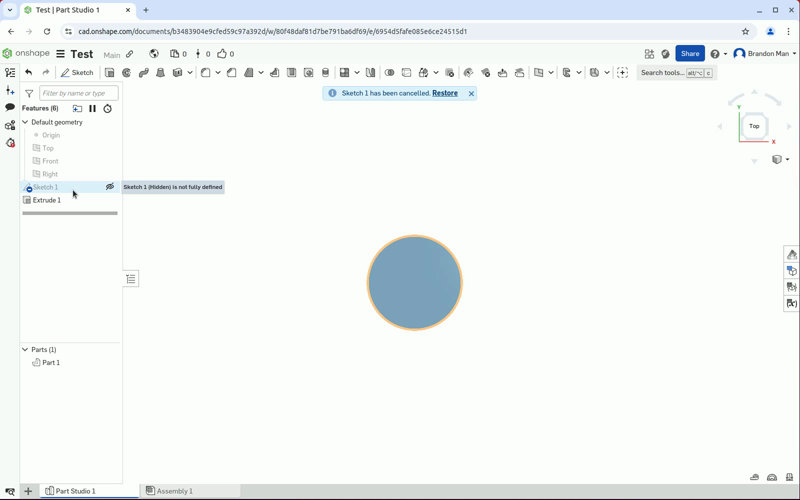
click(73, 189)
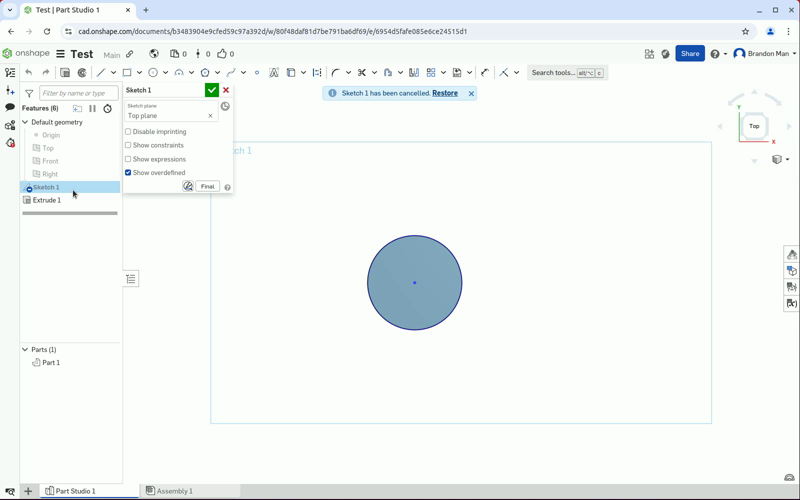
mouse_move(229, 92)
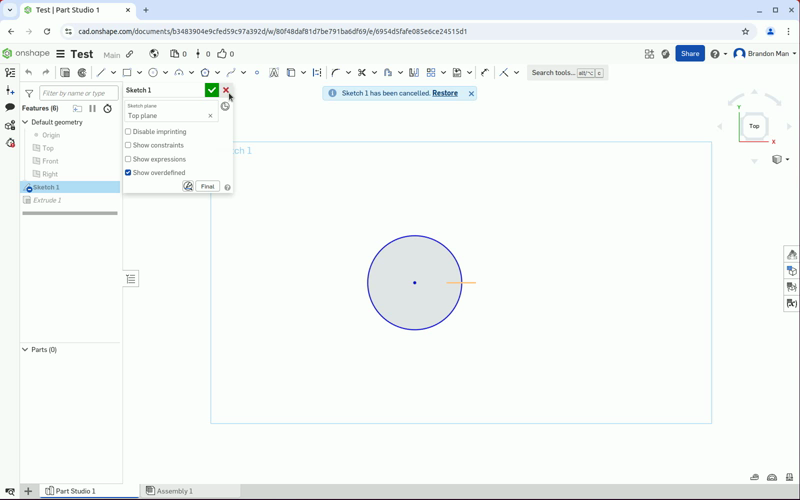
click(229, 92)
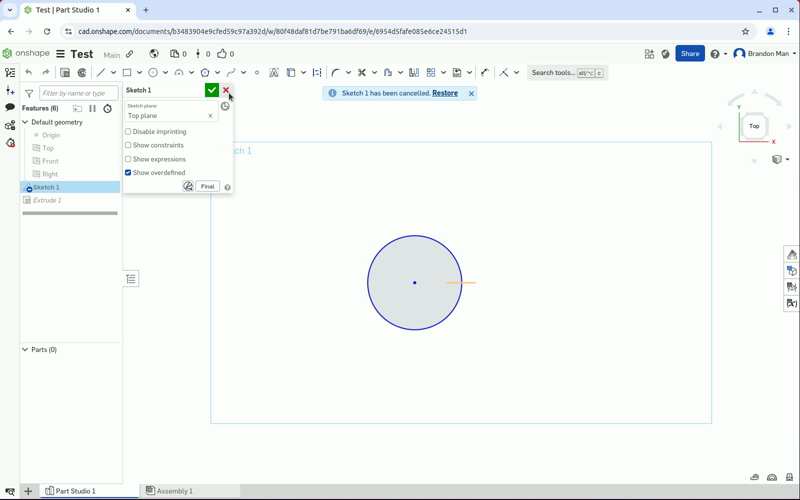
key(shift+s)
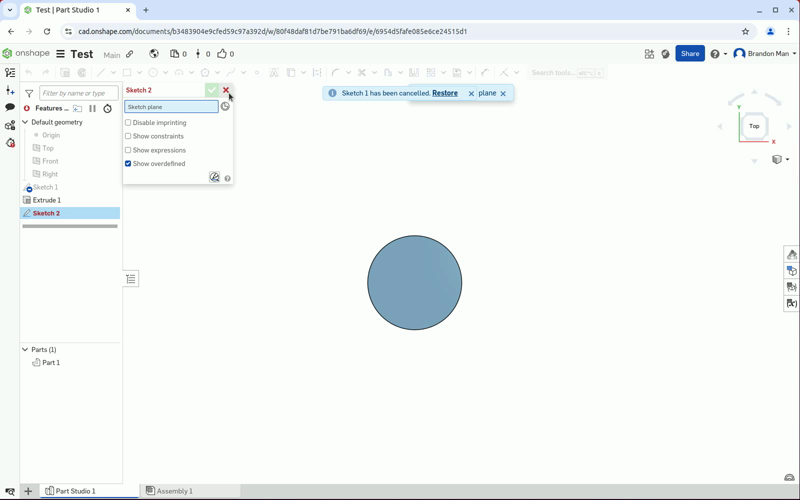
mouse_move(73, 150)
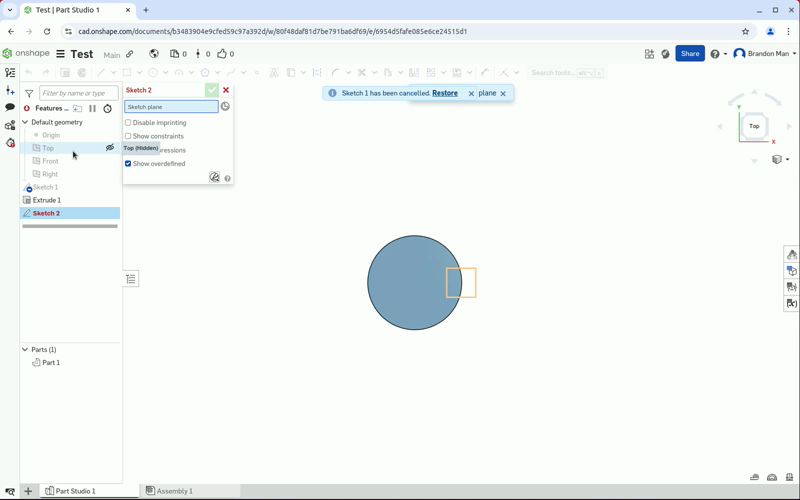
click(73, 150)
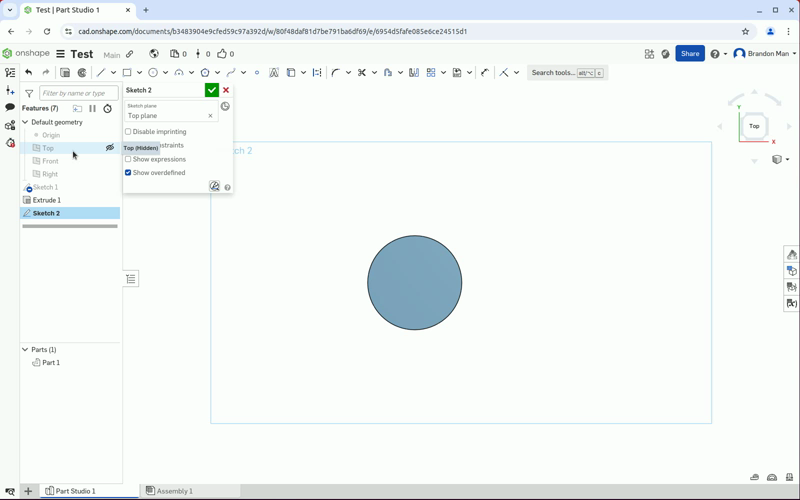
mouse_move(73, 352)
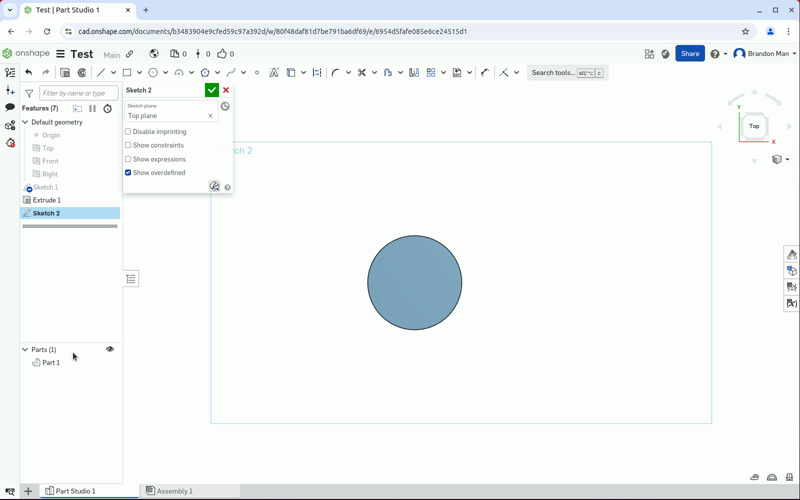
key(y)
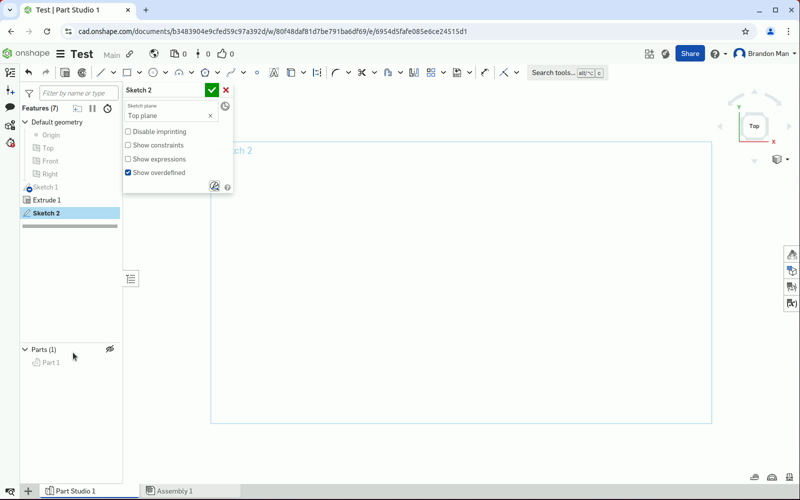
key(c)
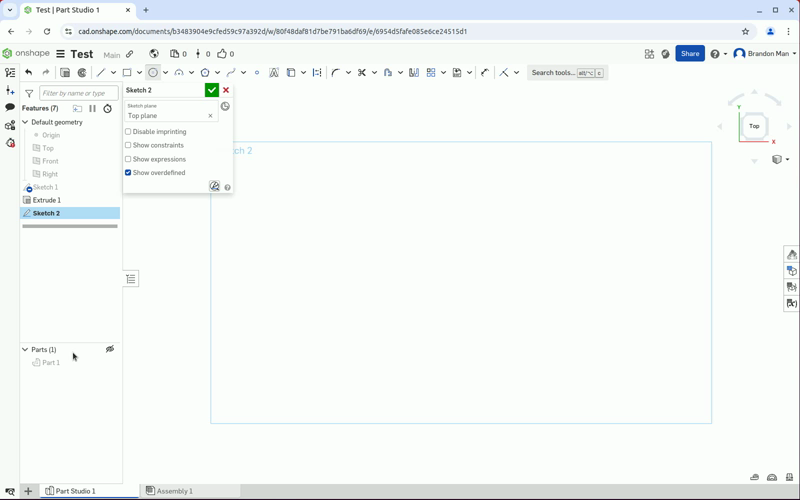
key_down(shift)
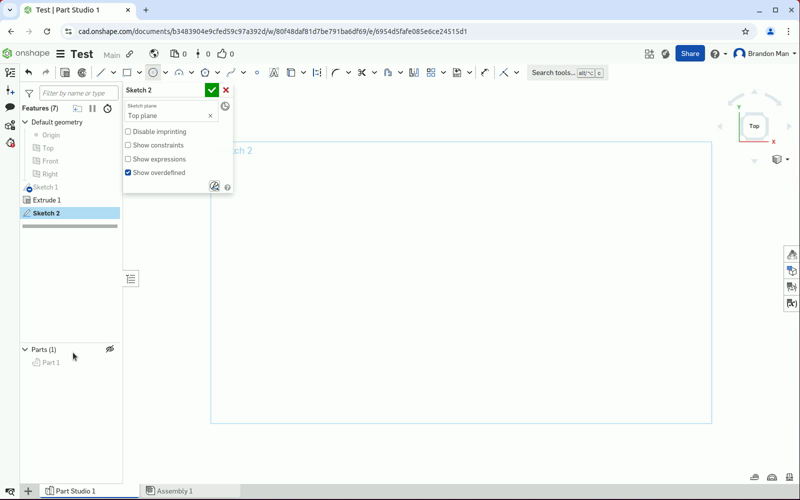
mouse_move(508, 282)
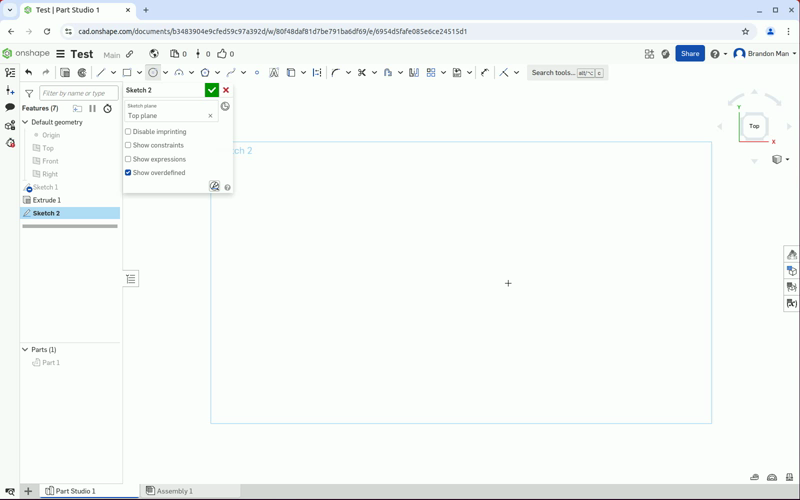
click(508, 282)
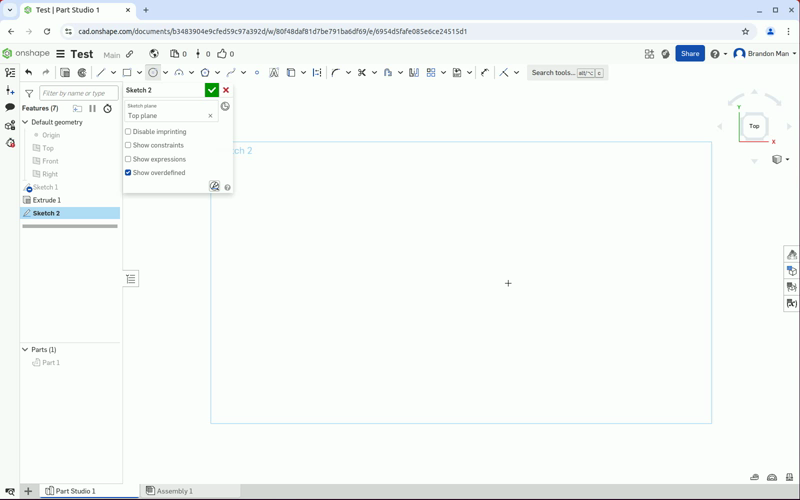
key_up(shift)
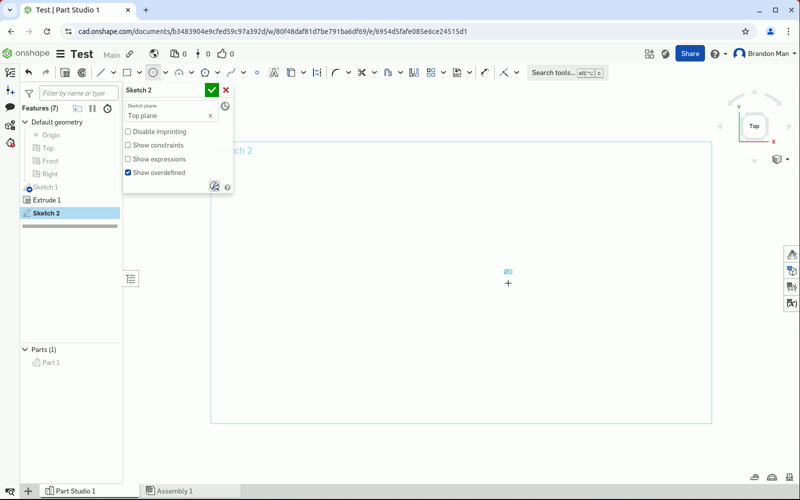
mouse_move(555, 282)
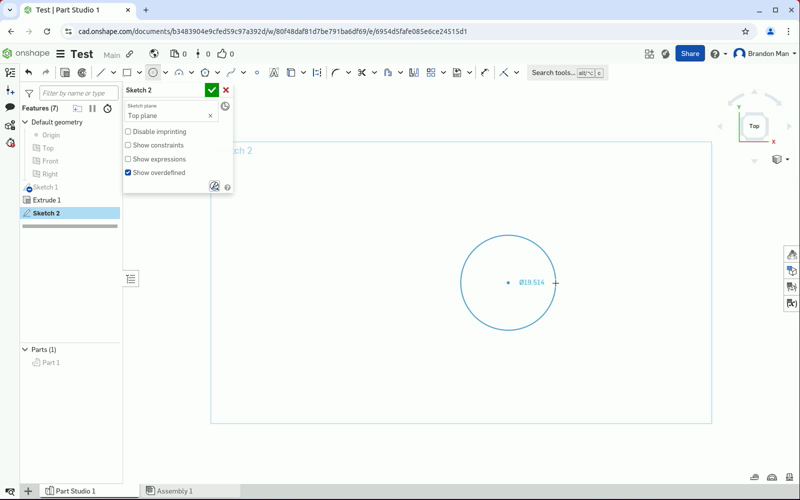
click(555, 282)
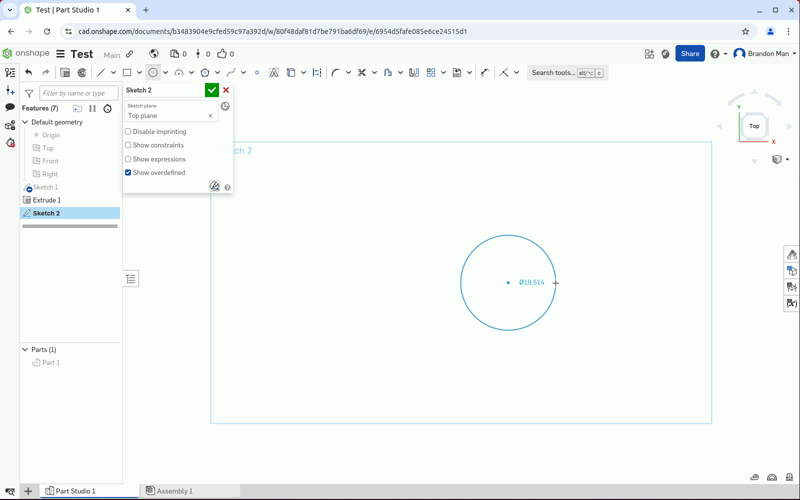
key(esc)
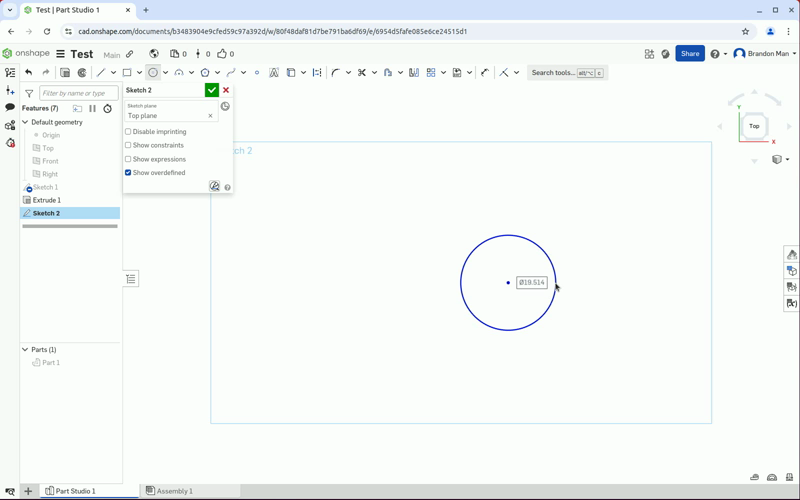
mouse_move(508, 285)
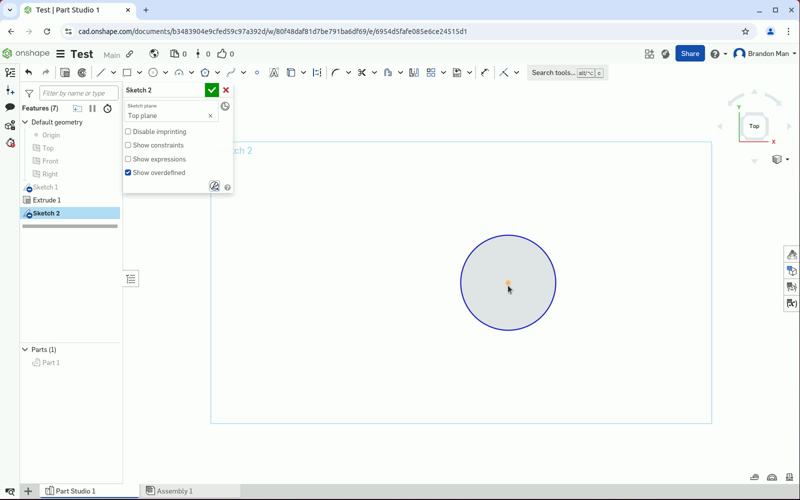
click(508, 285)
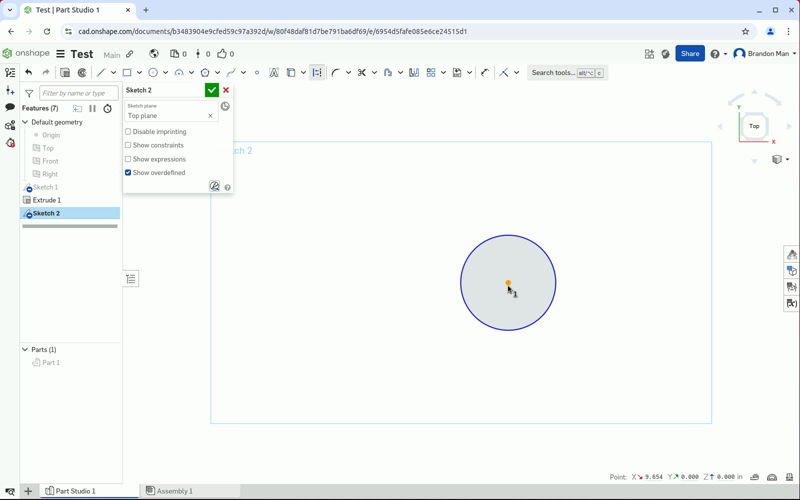
mouse_move(73, 352)
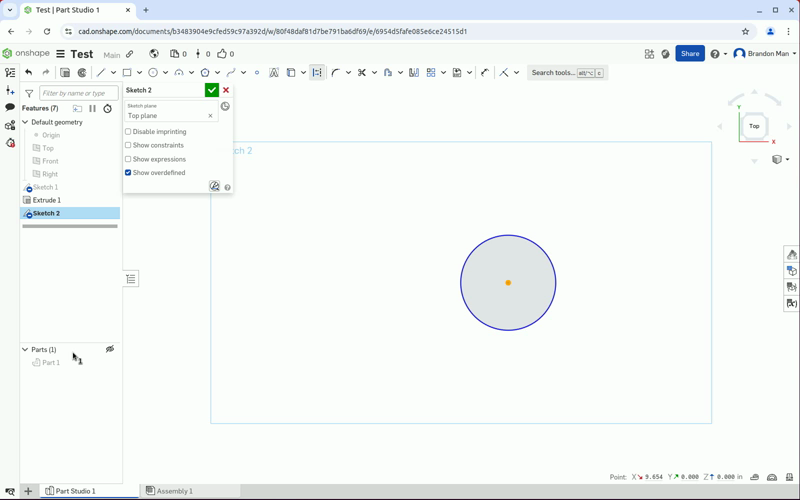
key(shift+y)
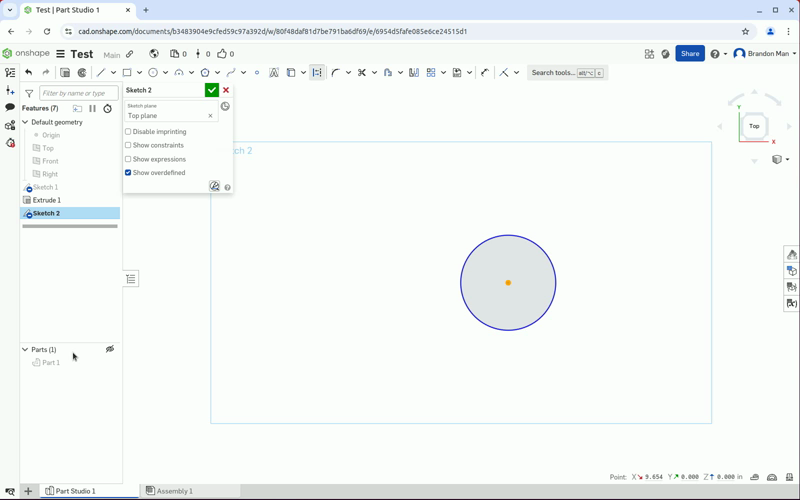
key(shift+e)
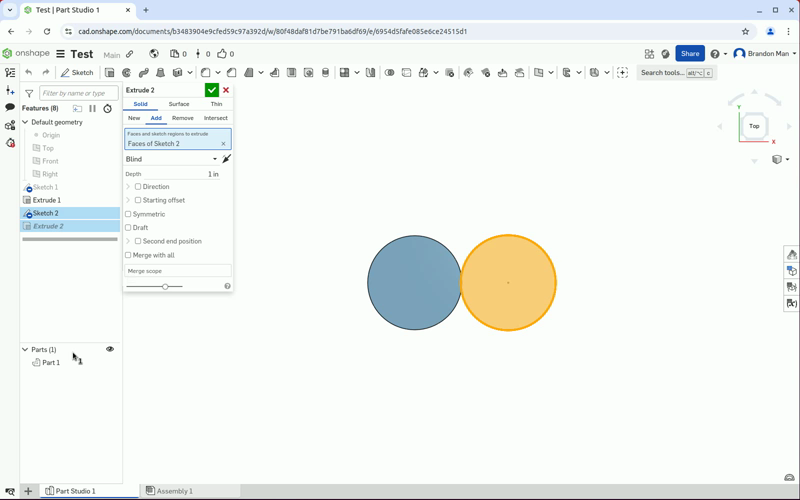
mouse_move(143, 106)
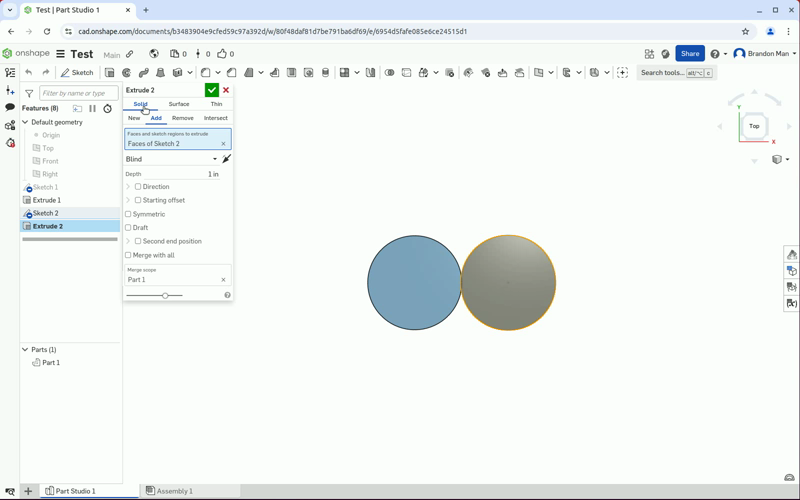
click(143, 106)
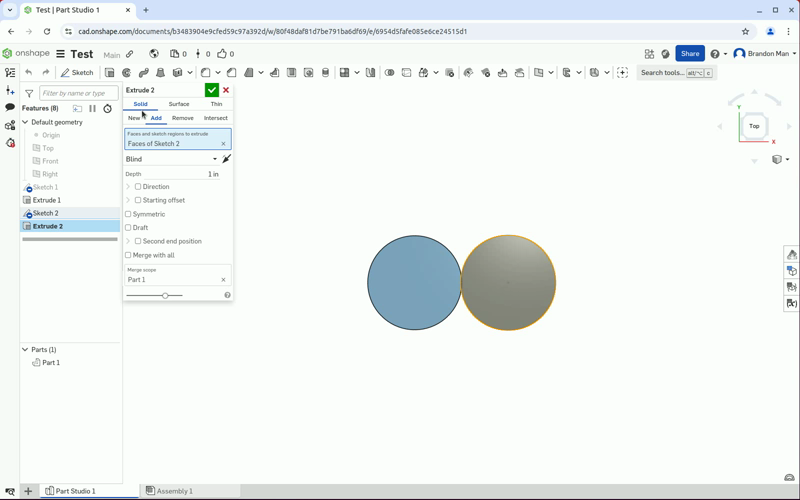
mouse_move(137, 120)
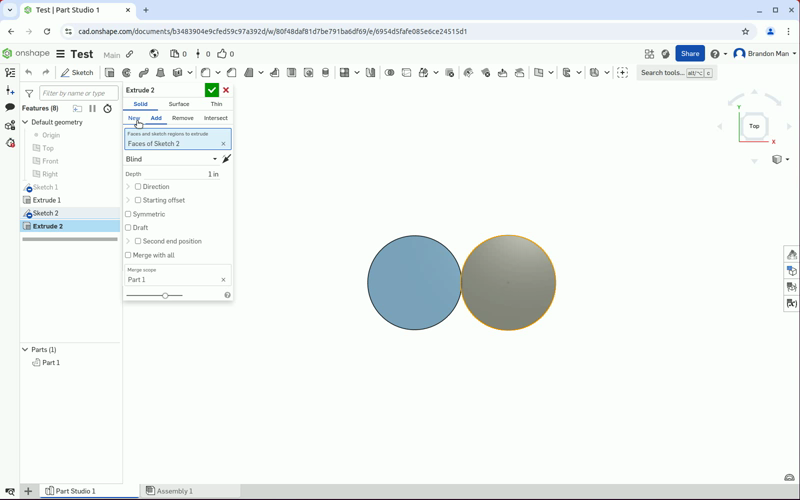
click(137, 120)
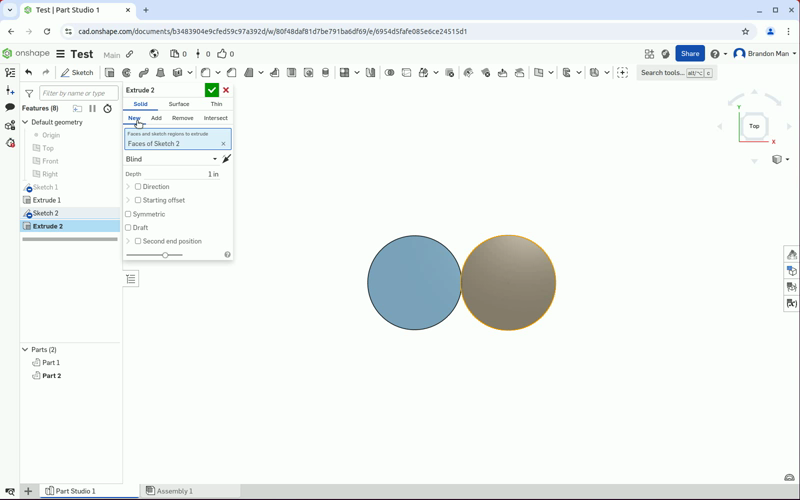
key(tab, 4)
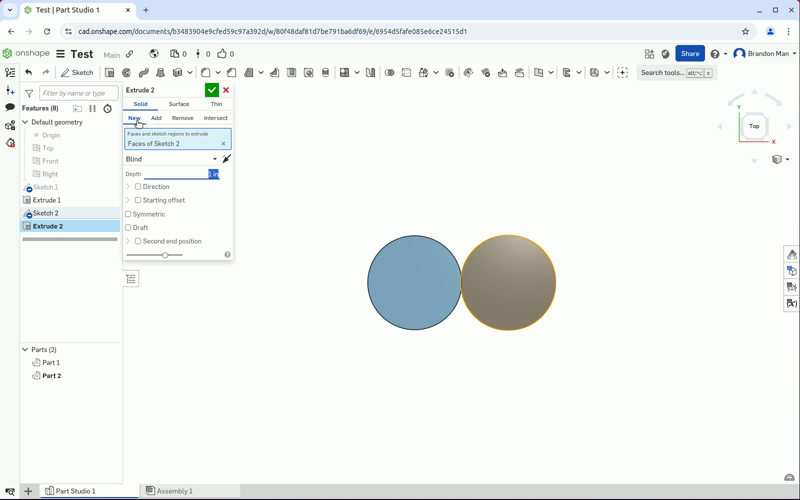
text(1.444)
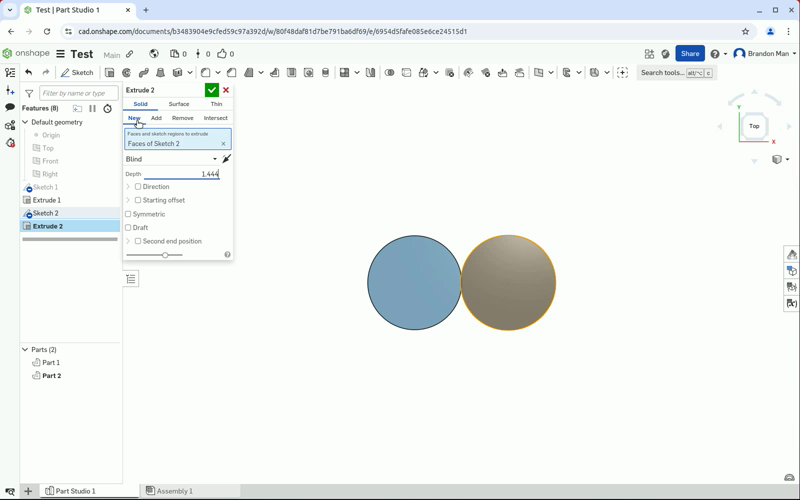
key(enter)
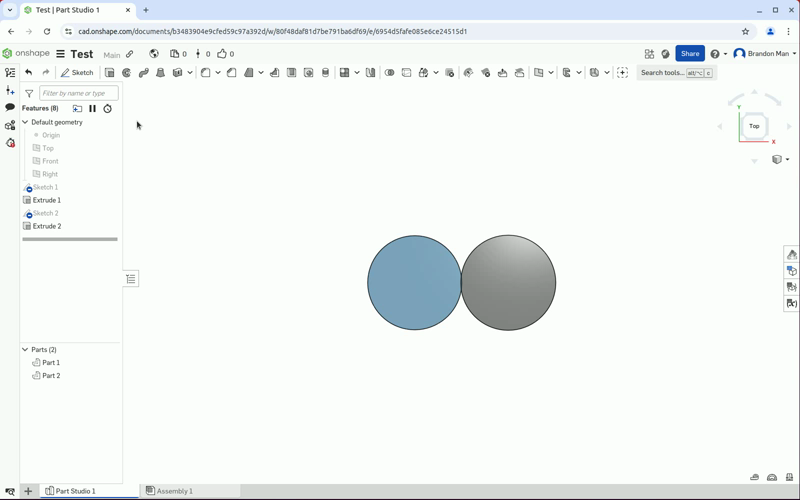
key(shift+h)
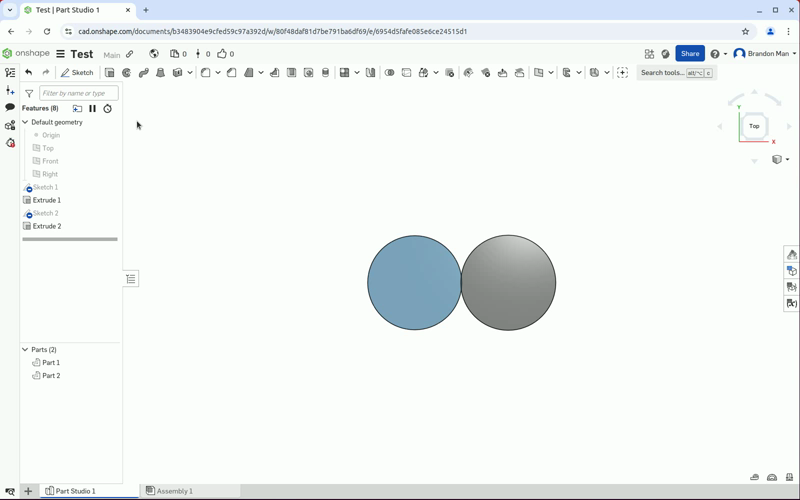
key(shift+h)
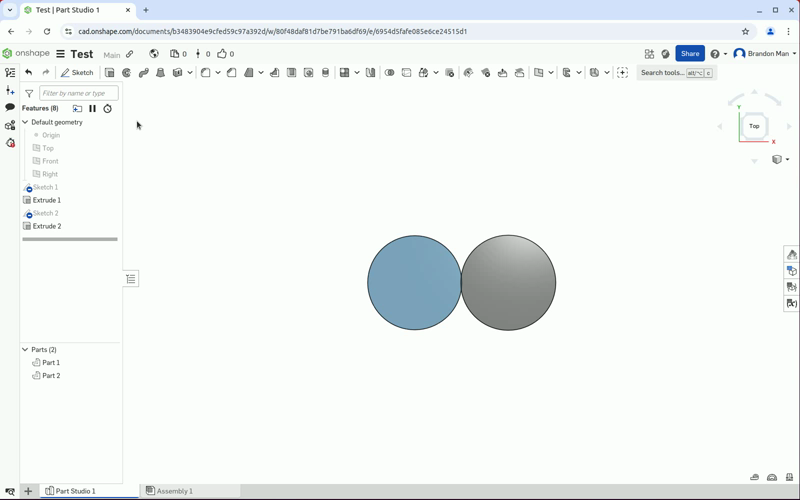
mouse_move(73, 189)
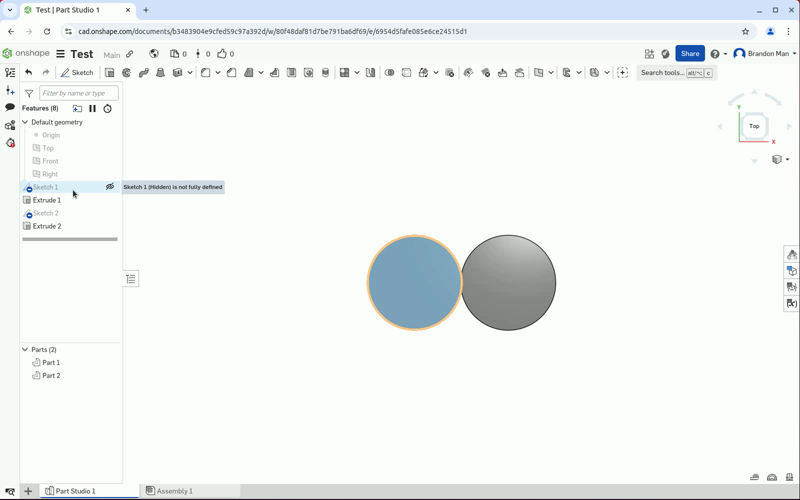
click(73, 189)
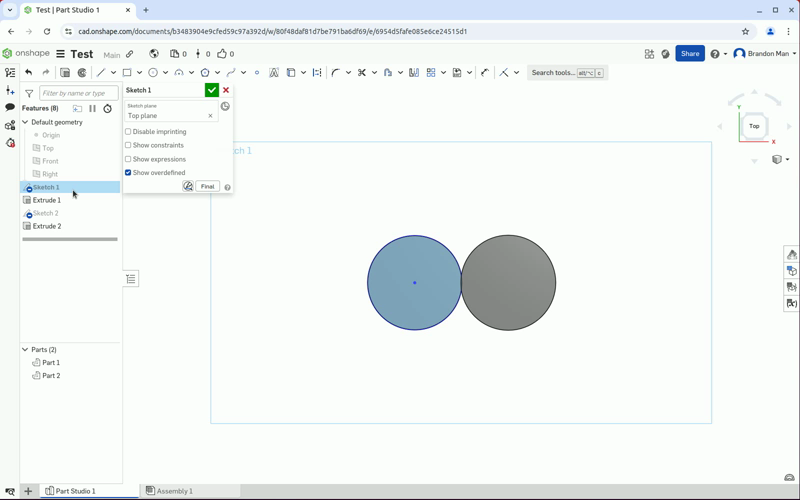
mouse_move(229, 92)
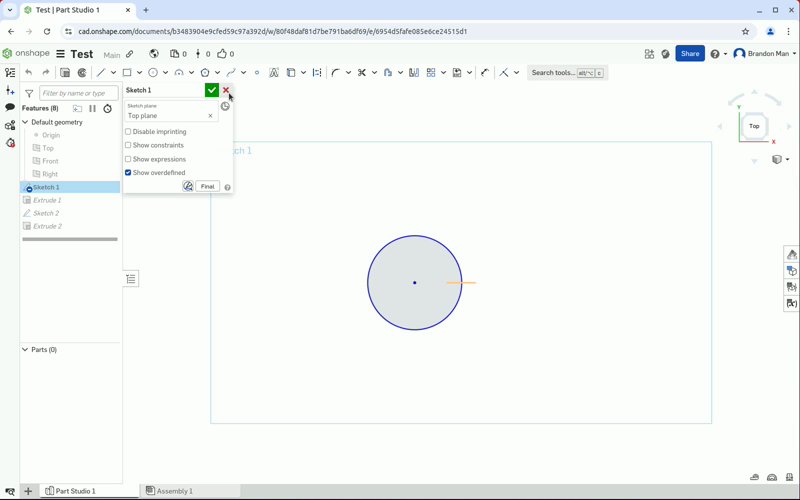
click(229, 92)
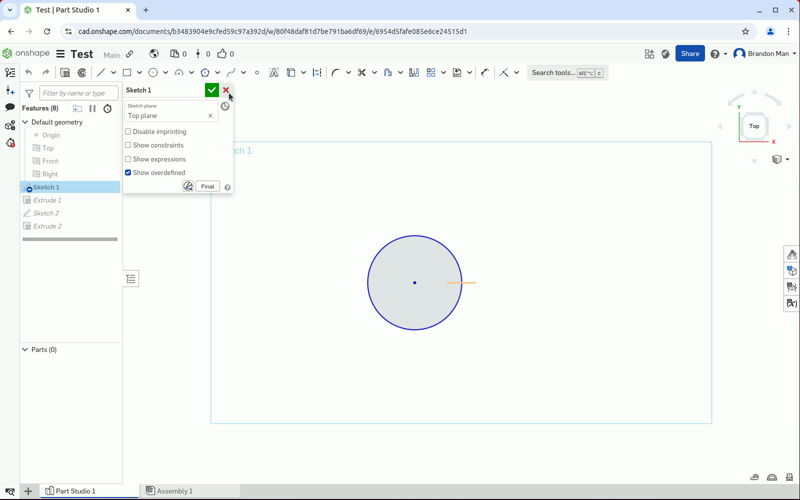
key(shift+s)
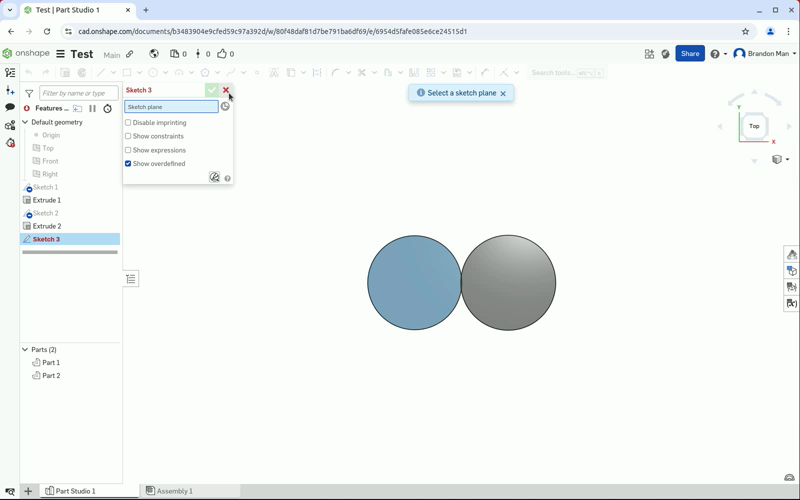
mouse_move(73, 150)
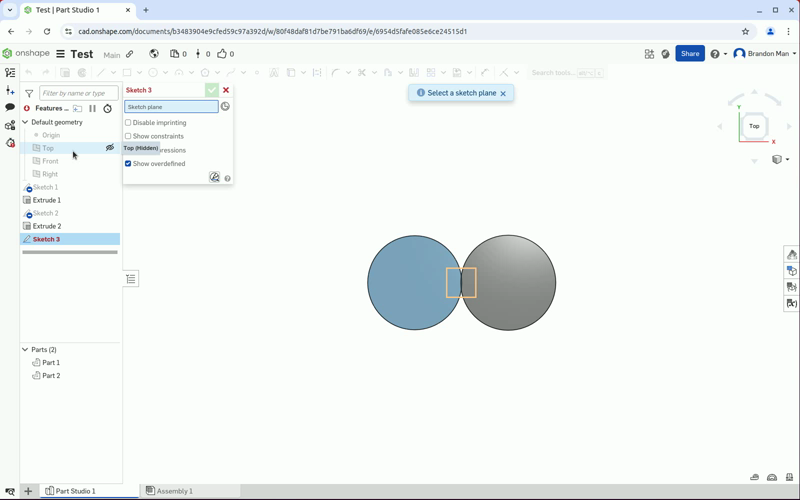
click(73, 150)
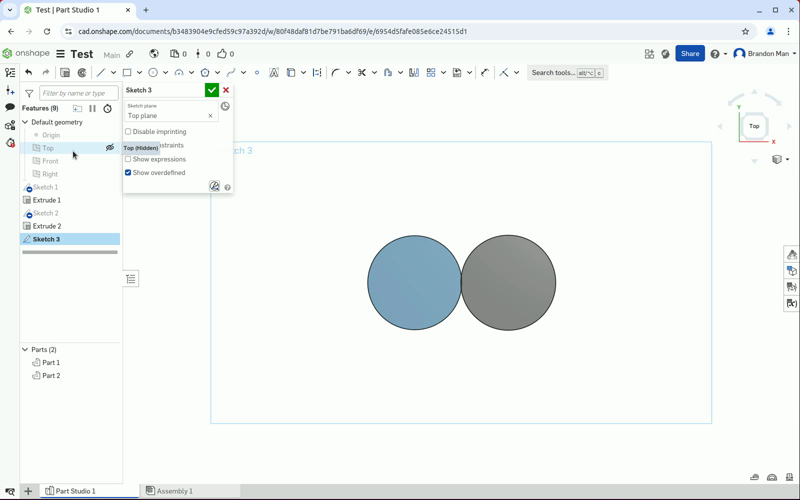
mouse_move(73, 352)
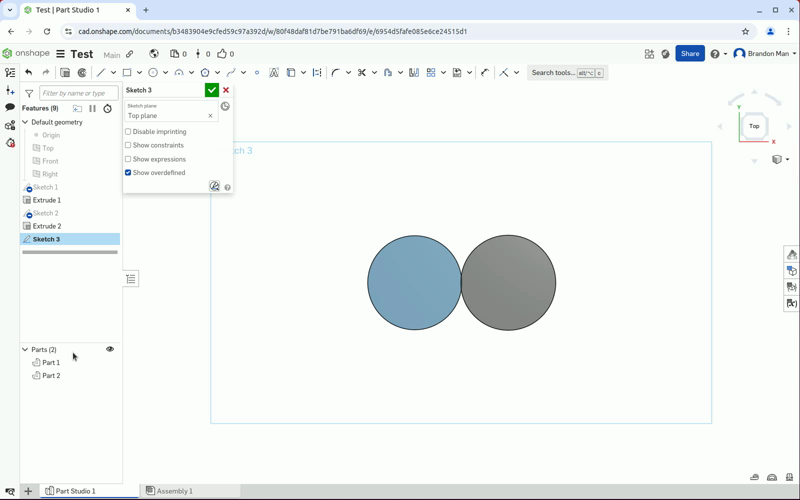
key(y)
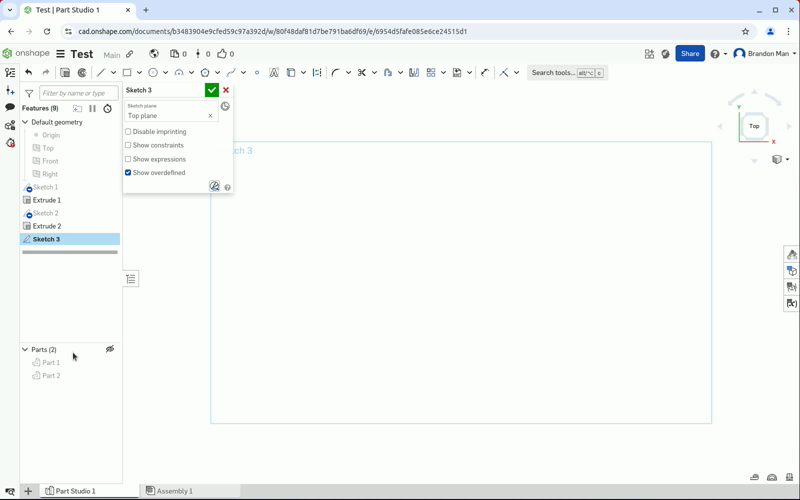
key(l)
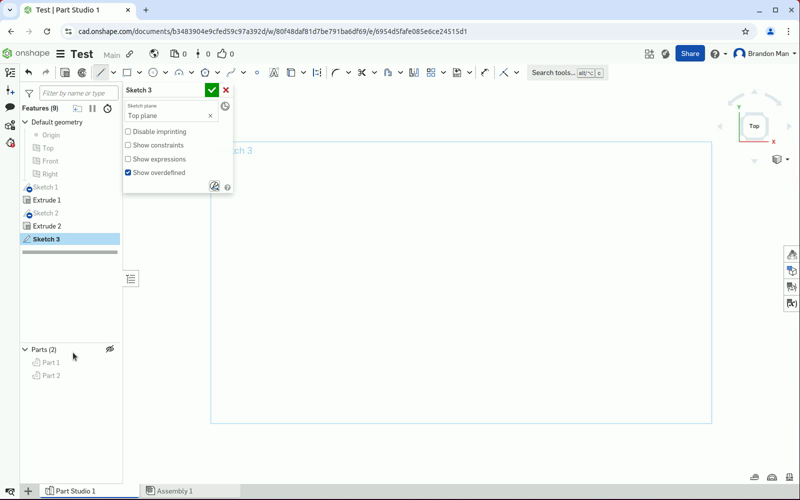
key_down(shift)
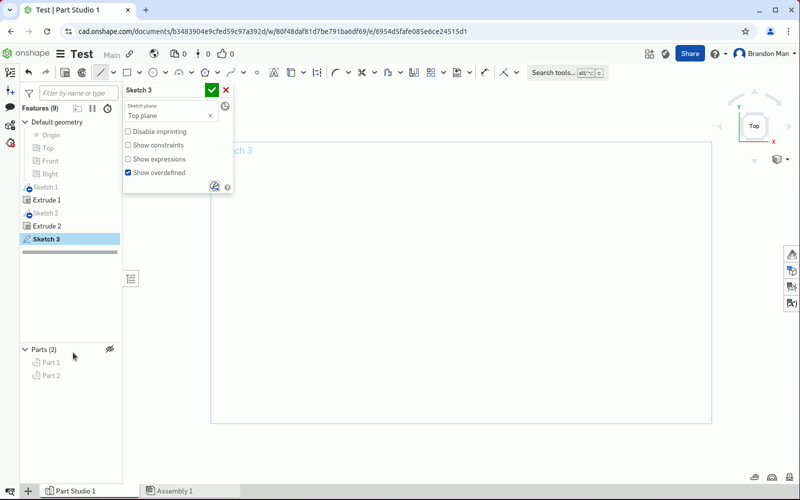
mouse_move(380, 315)
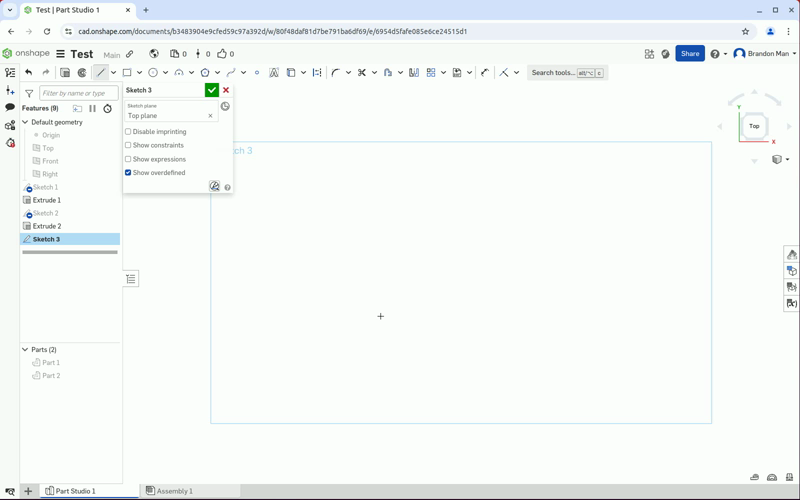
click(380, 315)
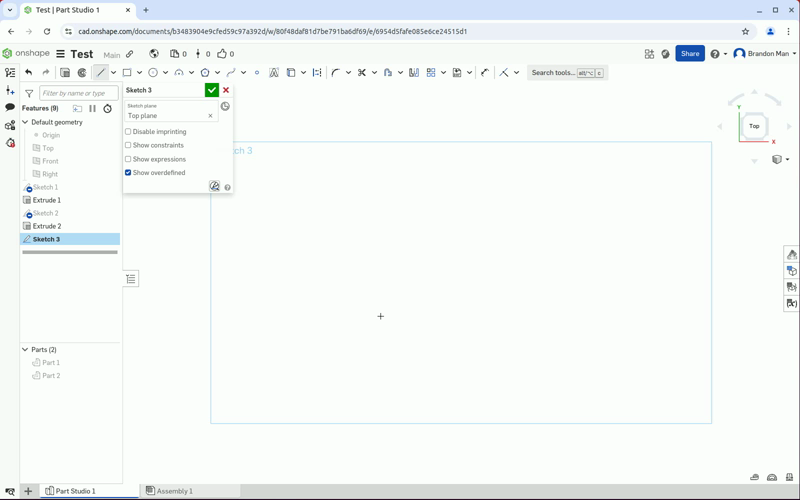
key_up(shift)
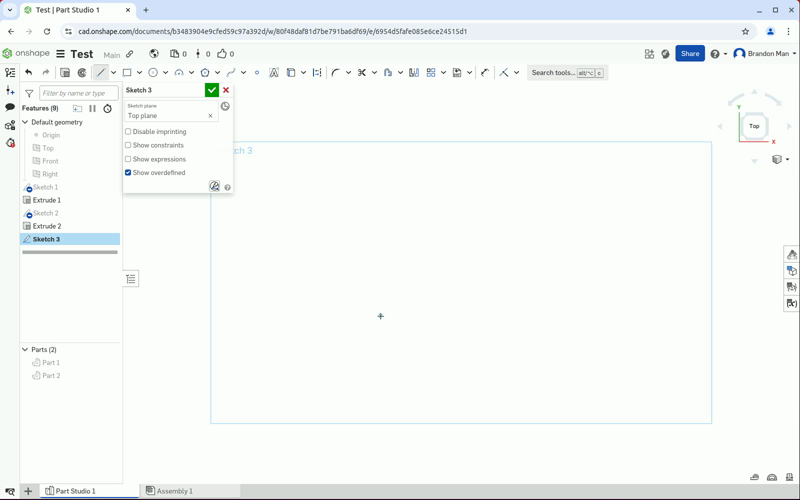
key_down(shift)
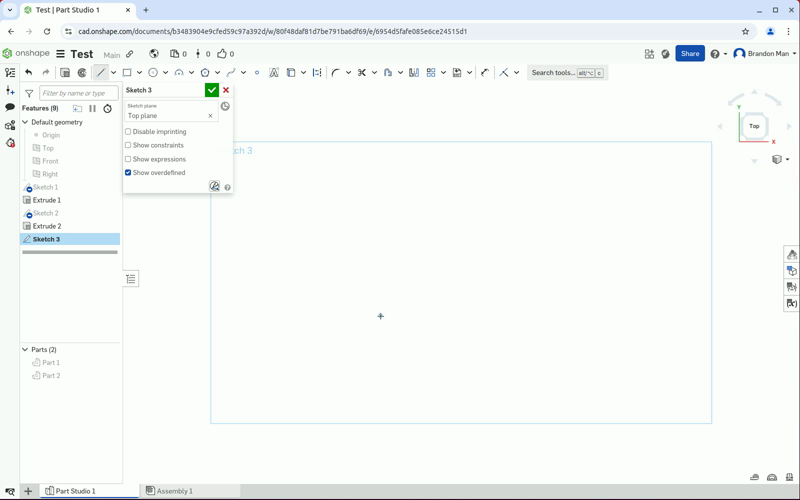
mouse_move(461, 396)
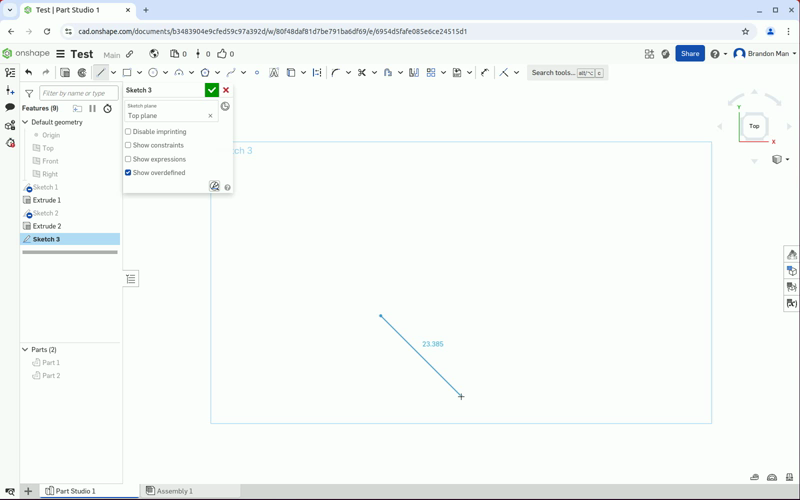
click(461, 396)
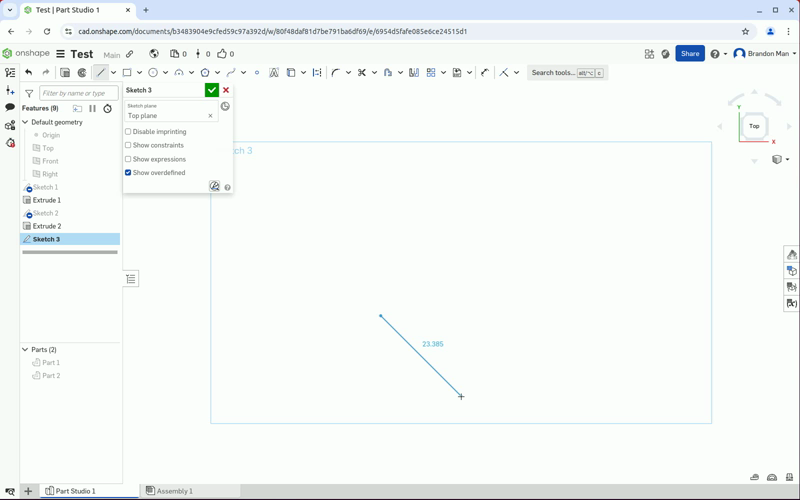
key_up(shift)
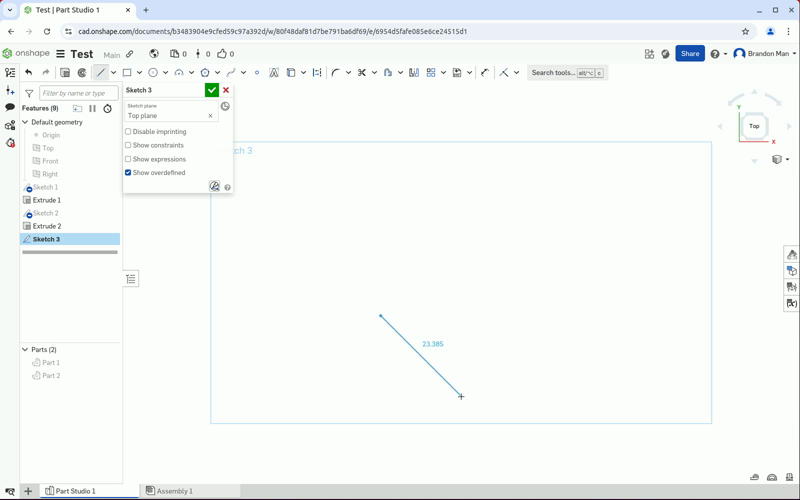
key_down(shift)
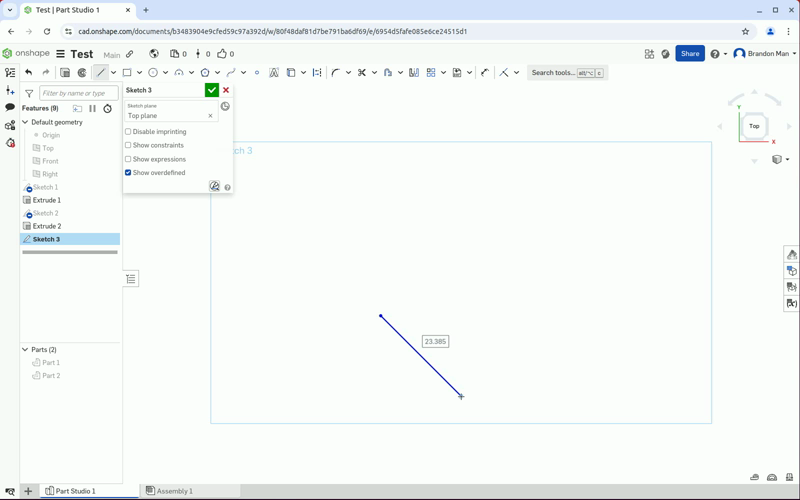
mouse_move(540, 315)
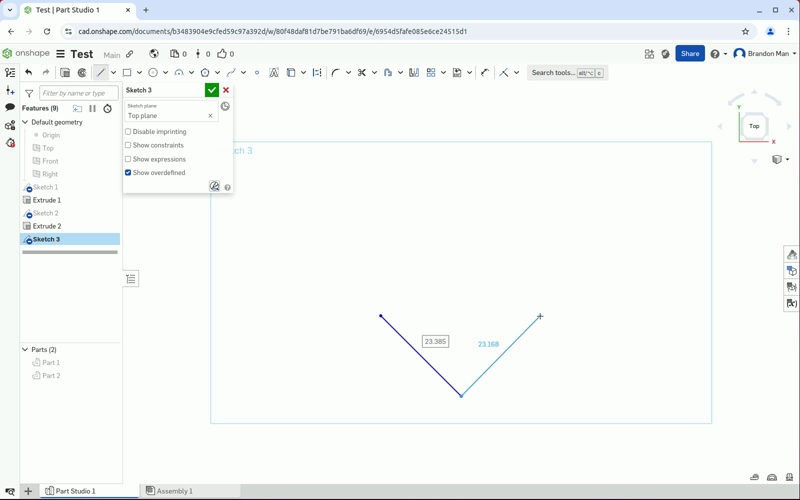
click(540, 315)
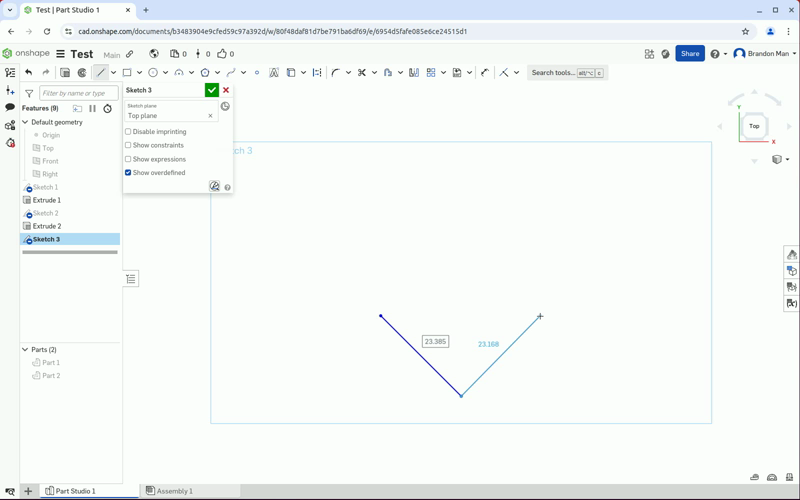
key_up(shift)
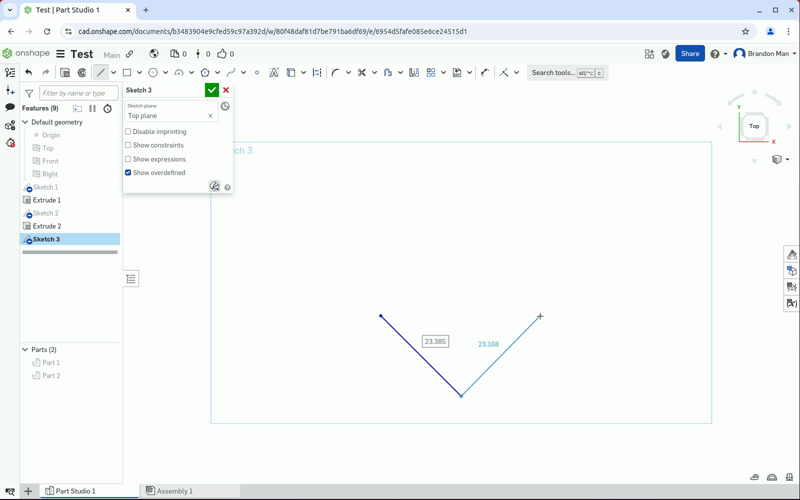
key(esc)
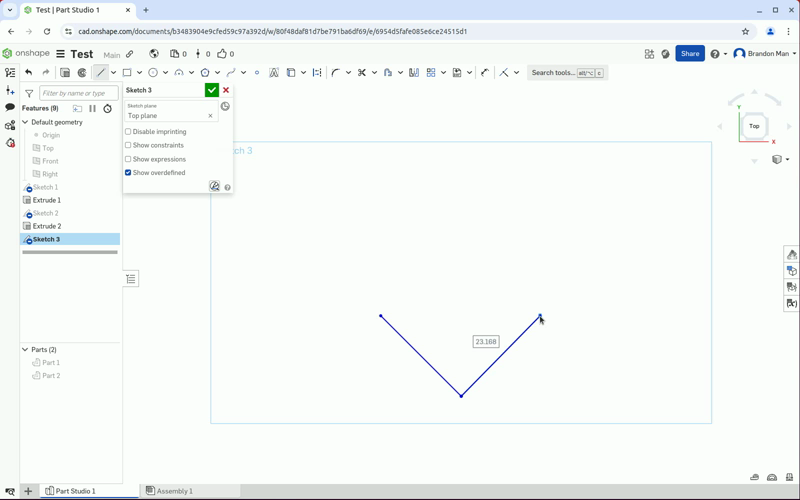
key(a)
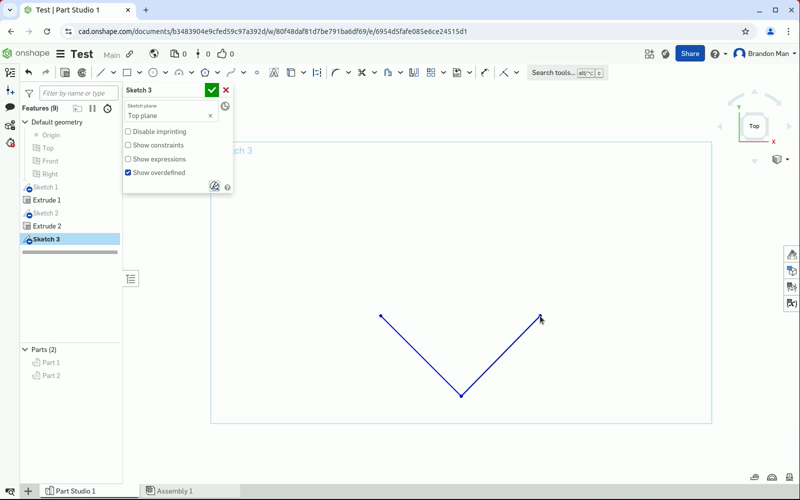
mouse_move(540, 315)
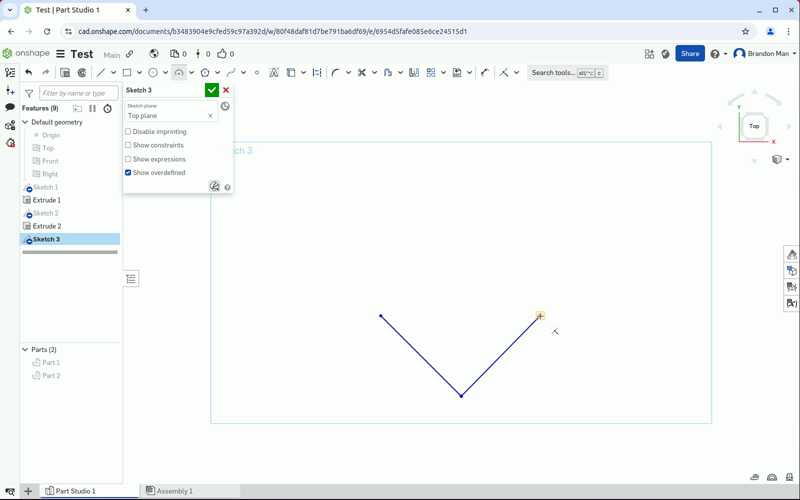
click(540, 315)
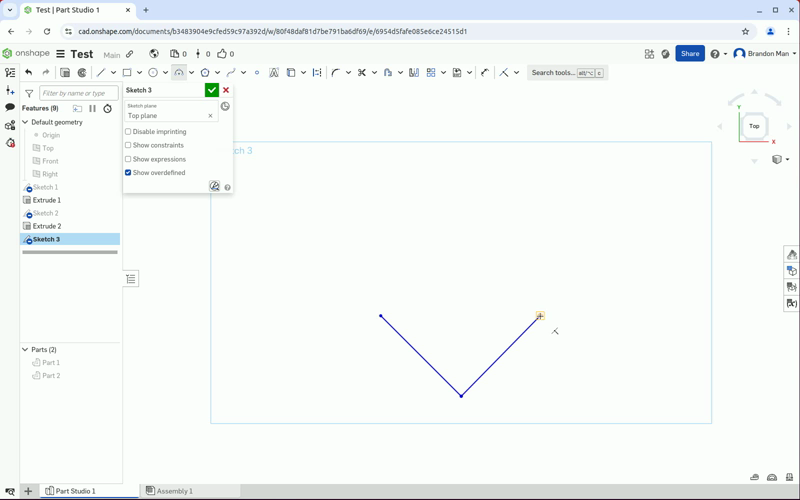
key_down(shift)
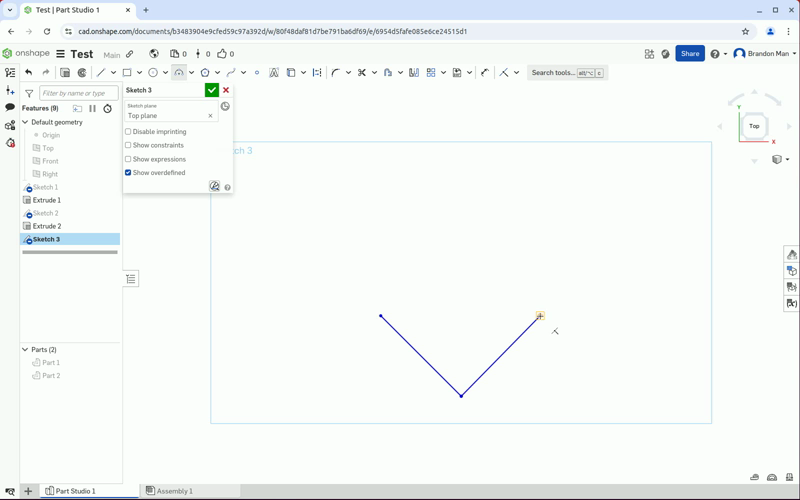
mouse_move(461, 282)
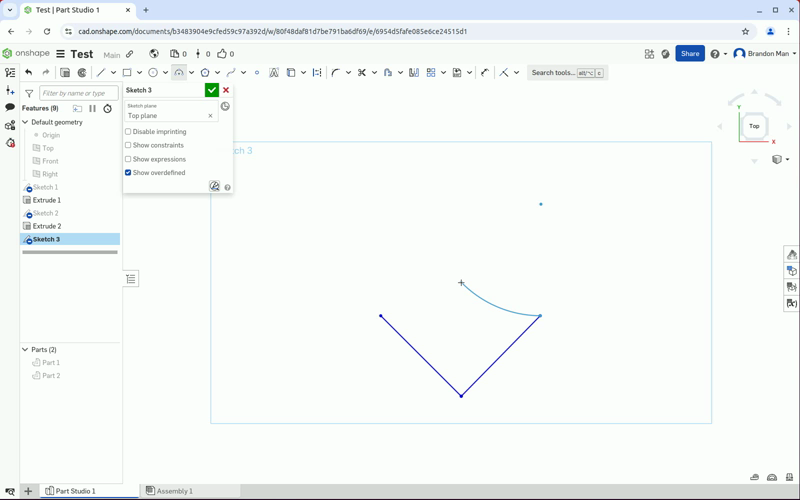
click(461, 282)
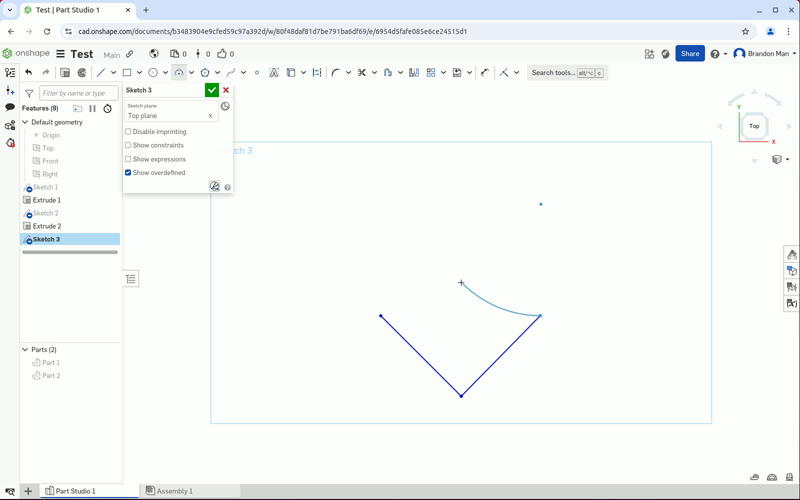
mouse_move(489, 325)
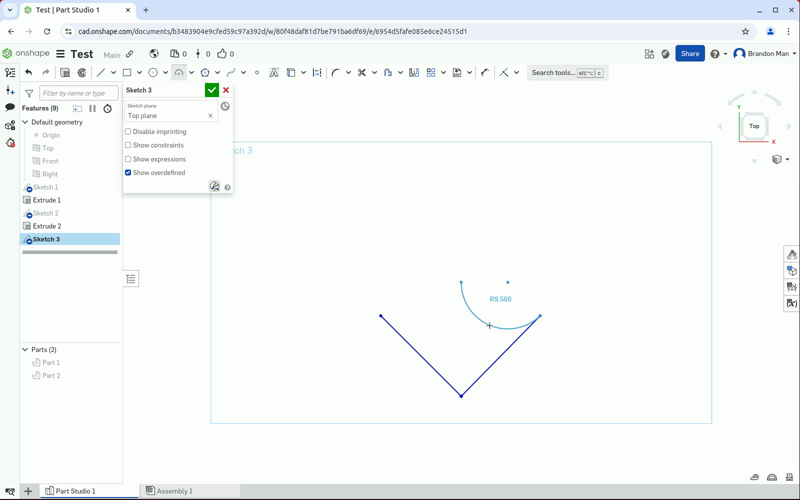
click(489, 325)
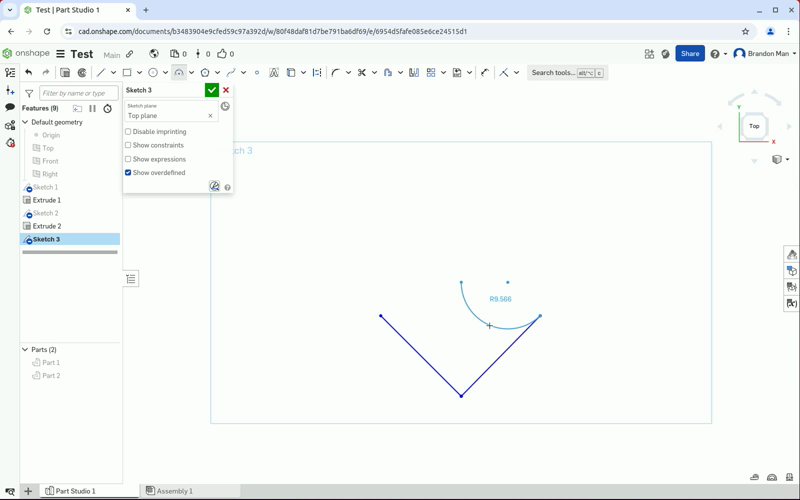
key_up(shift)
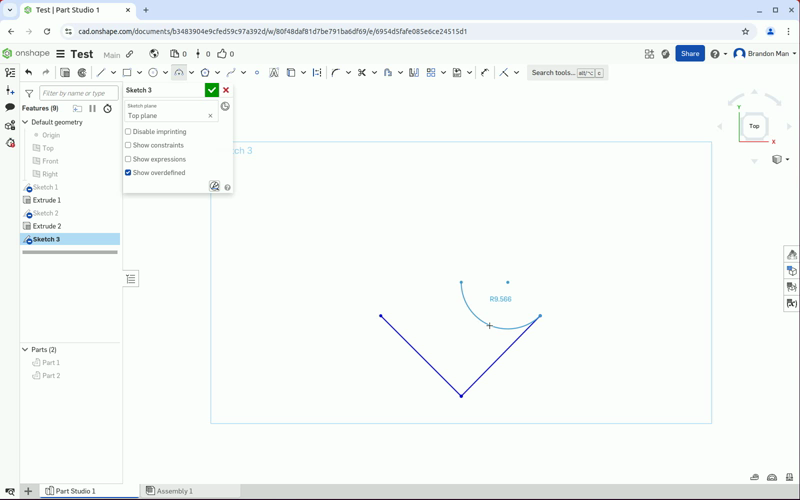
mouse_move(461, 282)
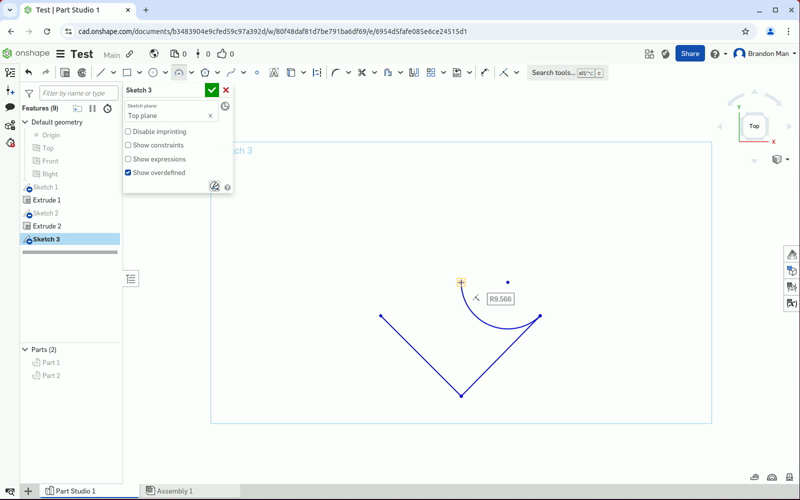
click(461, 282)
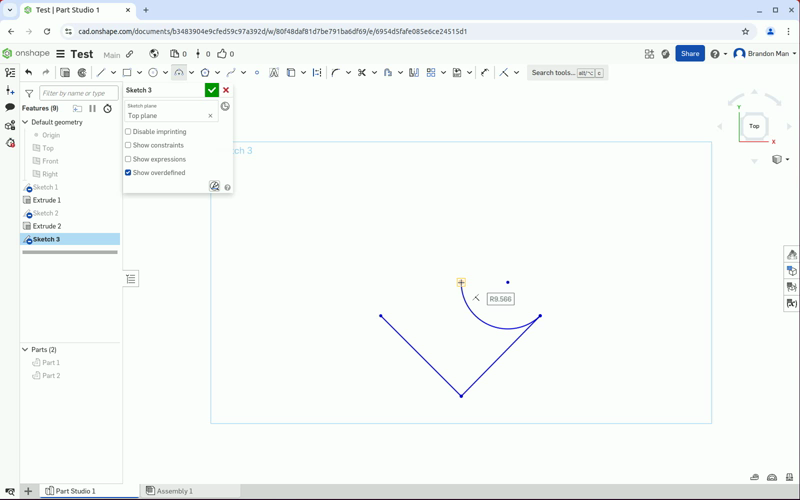
mouse_move(380, 315)
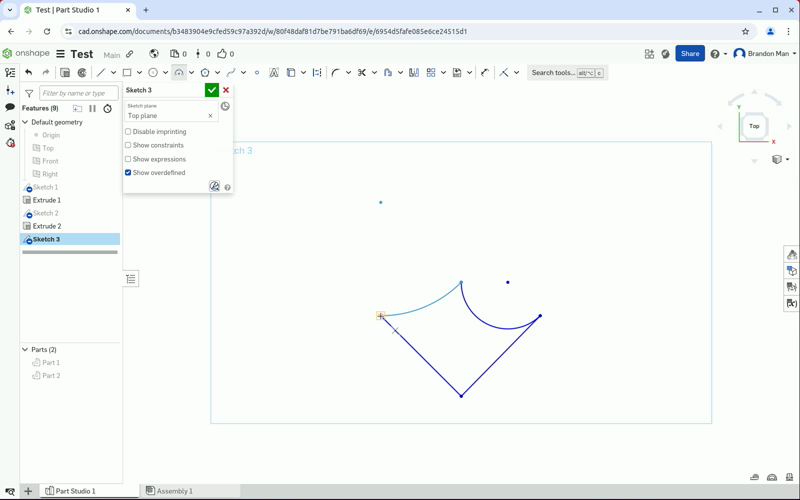
click(380, 315)
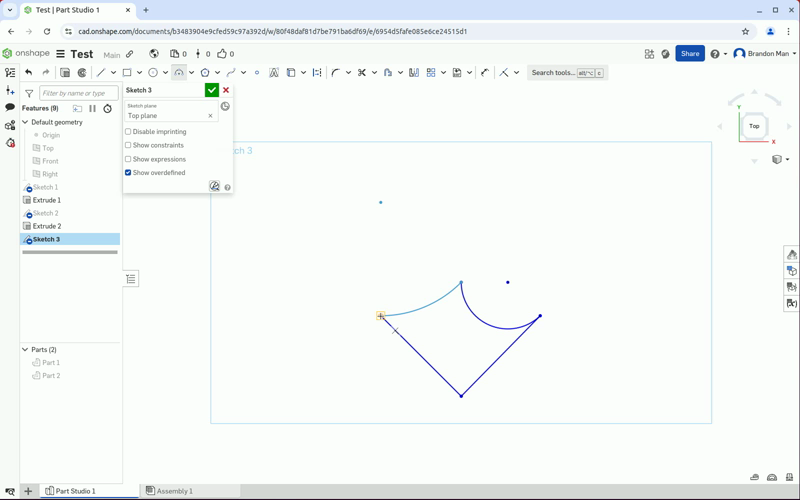
key_down(shift)
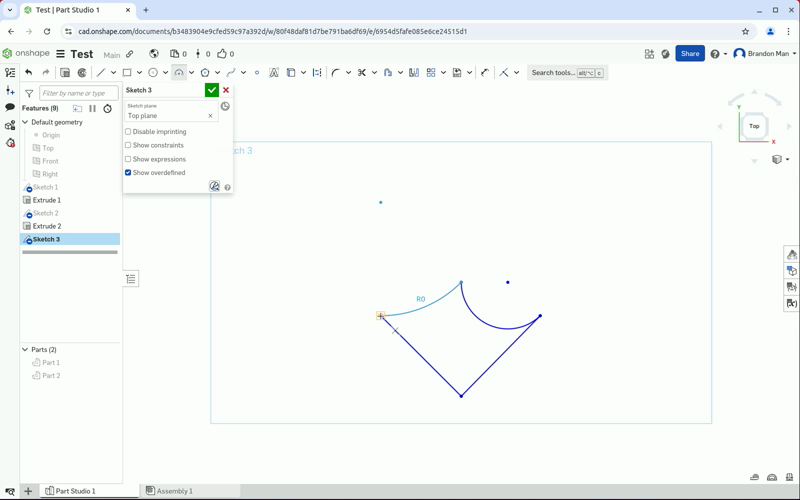
mouse_move(432, 325)
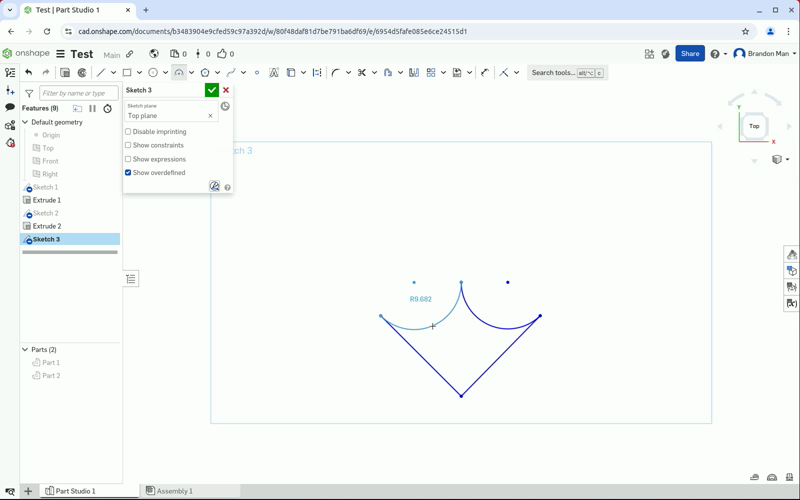
click(432, 325)
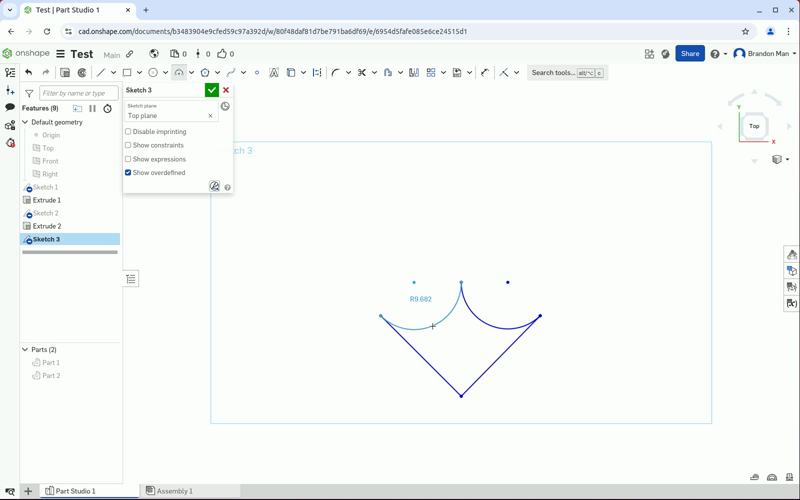
key_up(shift)
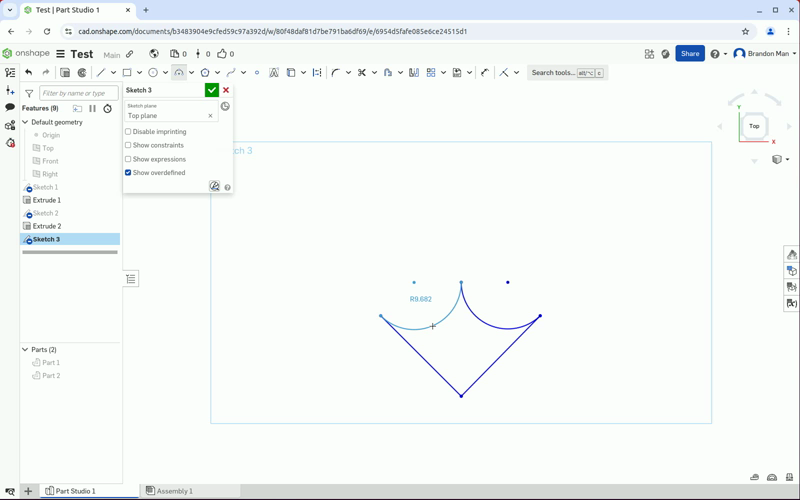
key(esc)
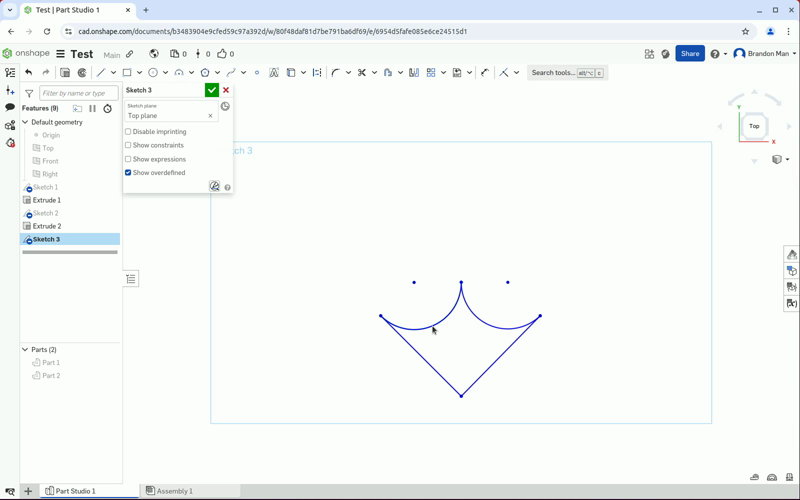
mouse_move(440, 332)
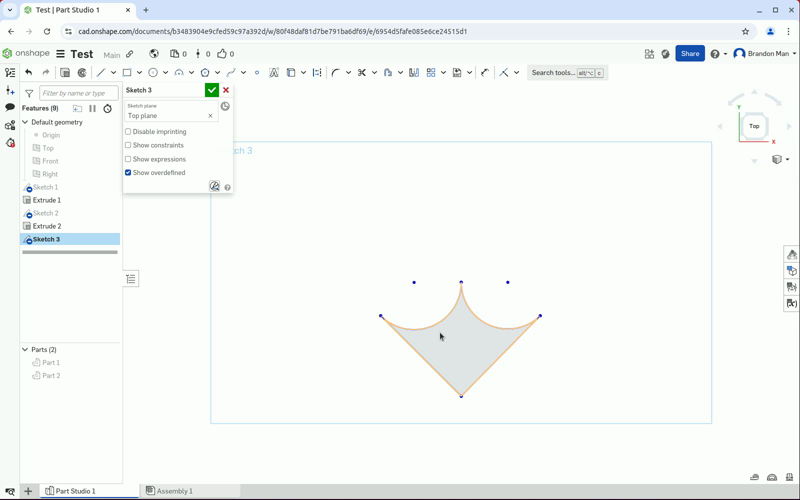
click(440, 332)
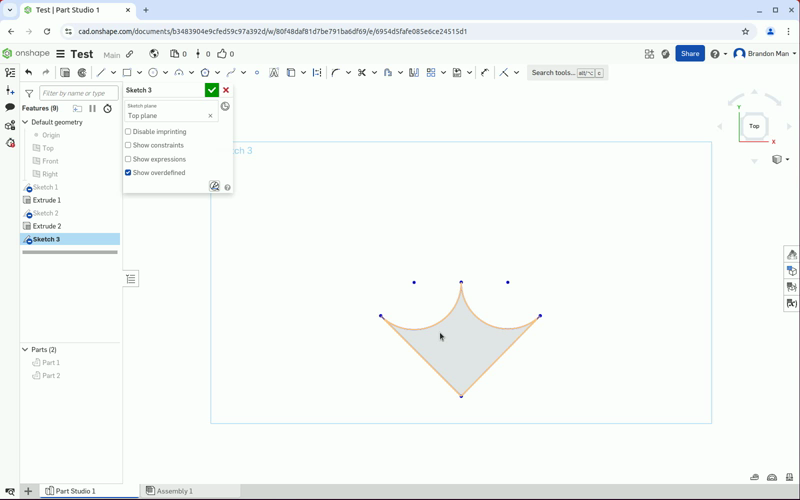
mouse_move(73, 352)
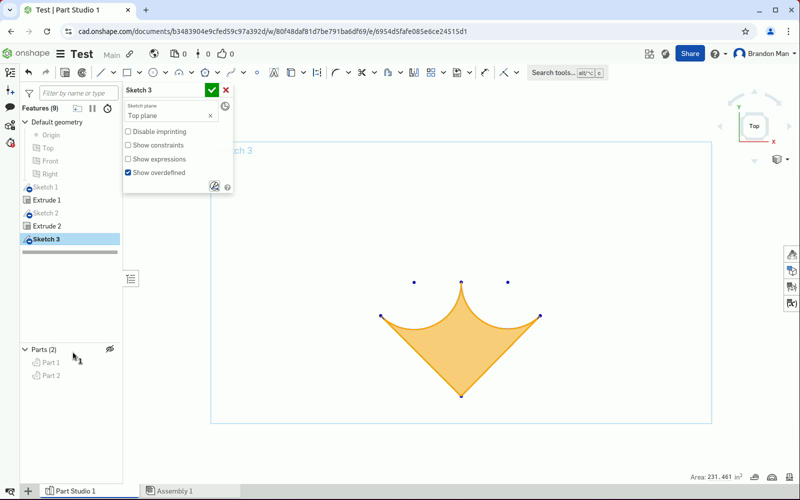
key(shift+y)
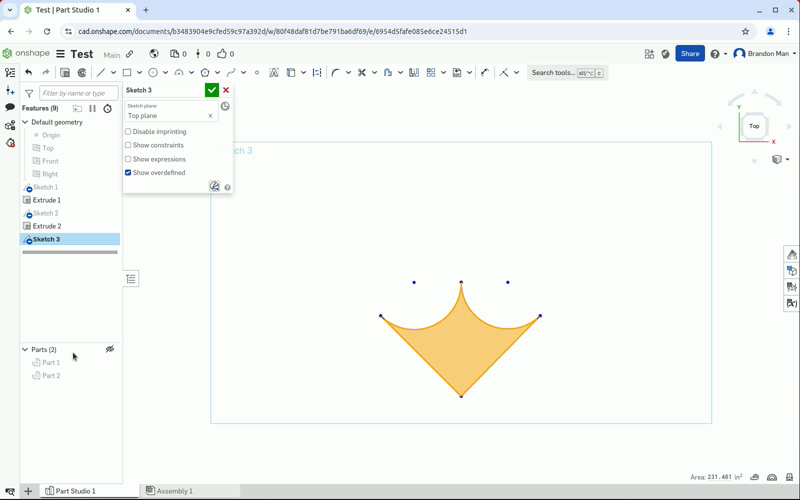
key(shift+e)
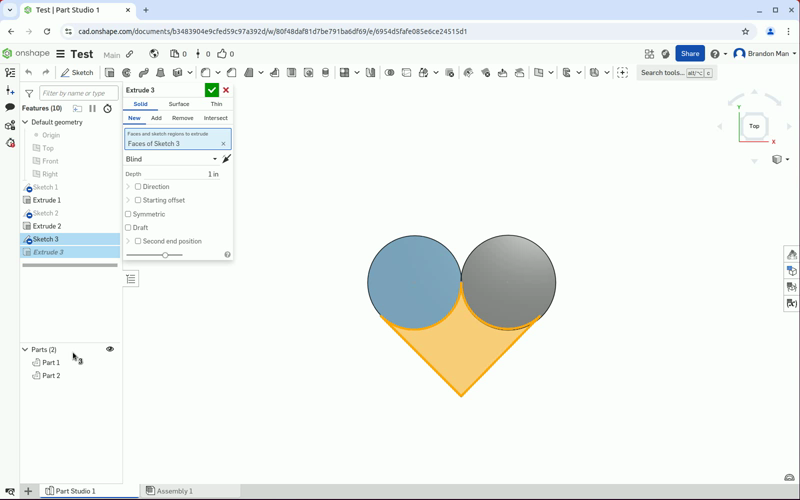
mouse_move(143, 106)
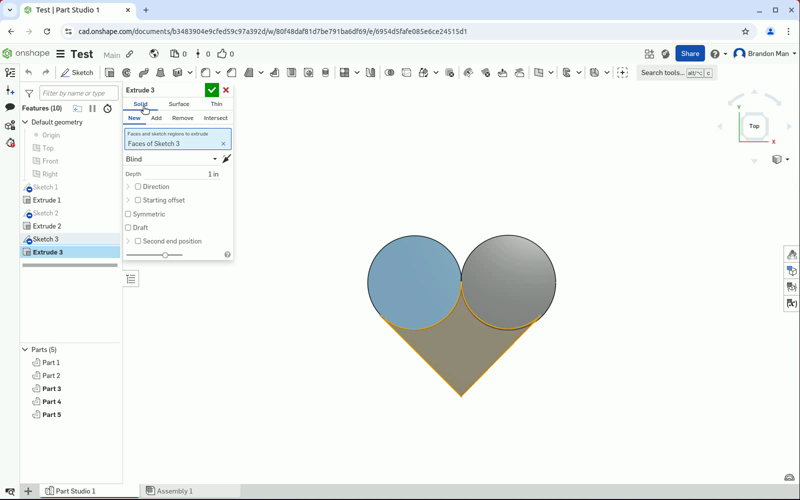
click(143, 106)
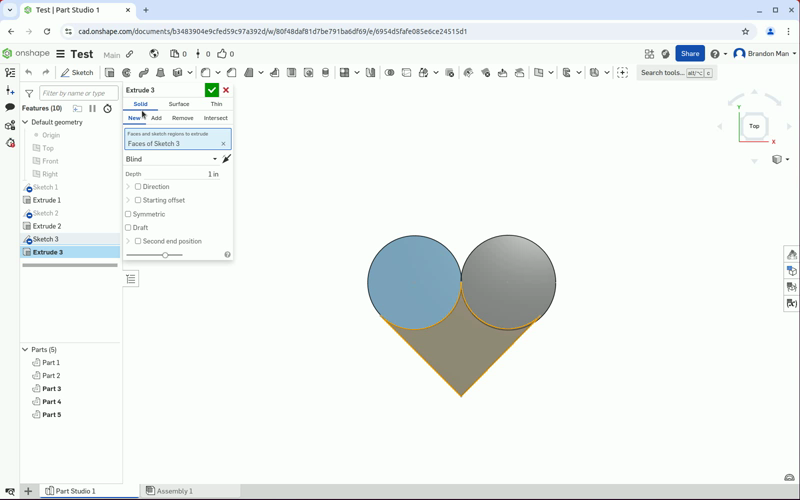
mouse_move(137, 120)
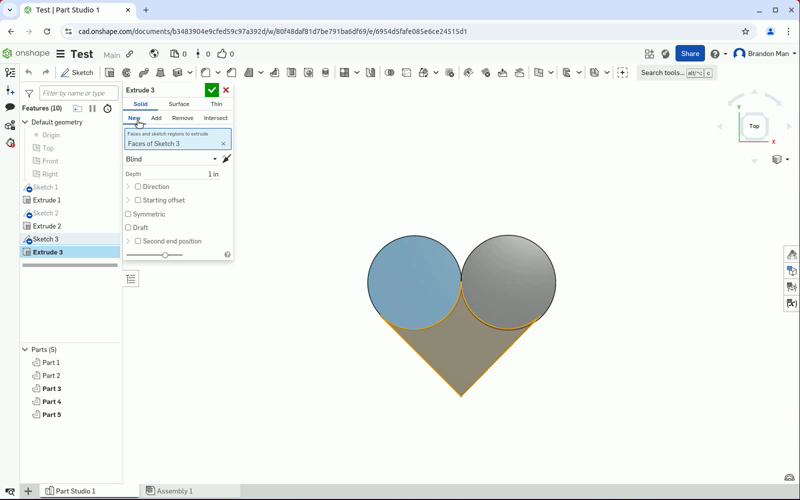
click(137, 120)
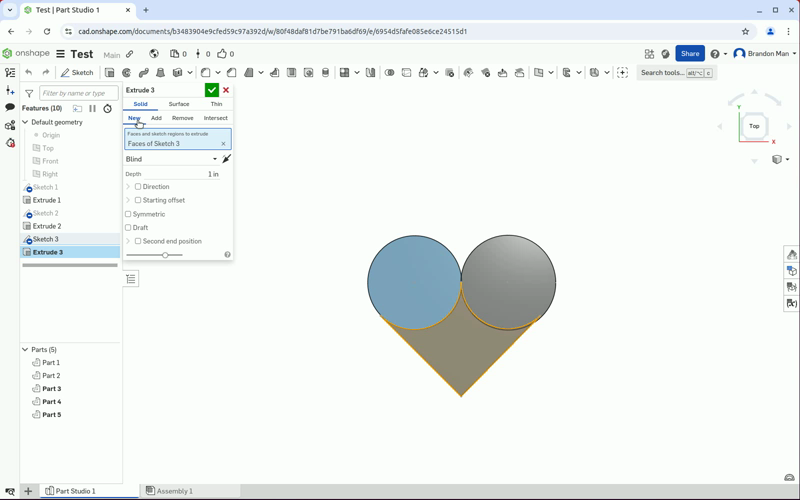
key(tab, 4)
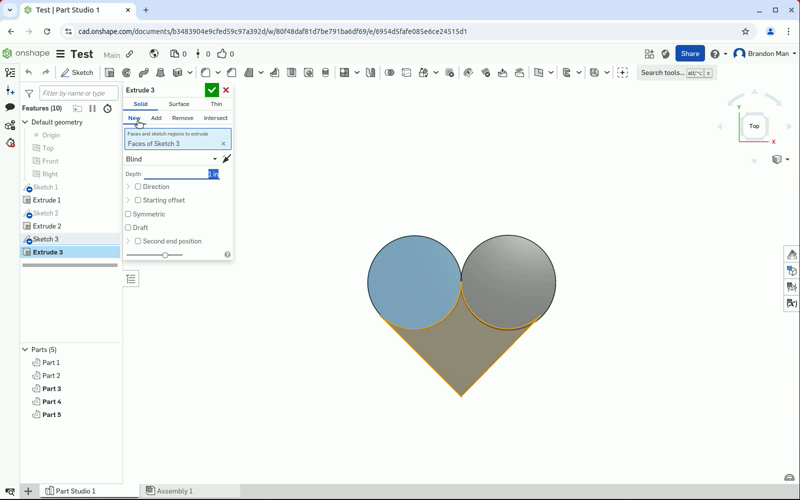
text(1.444)
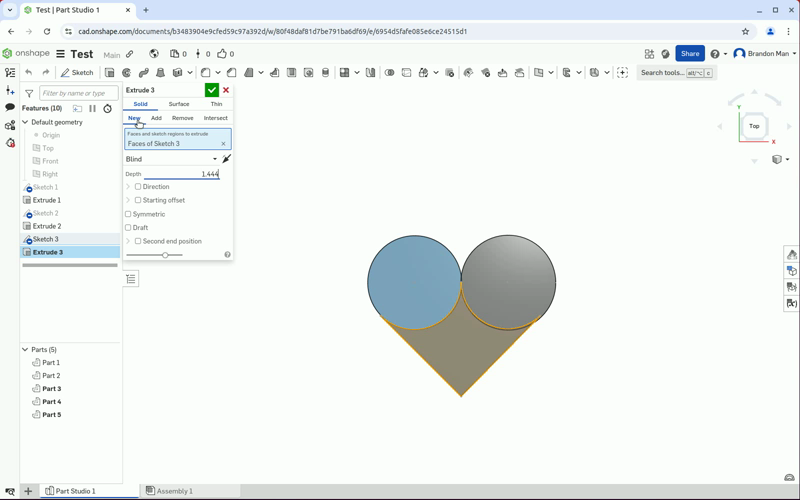
key(enter)
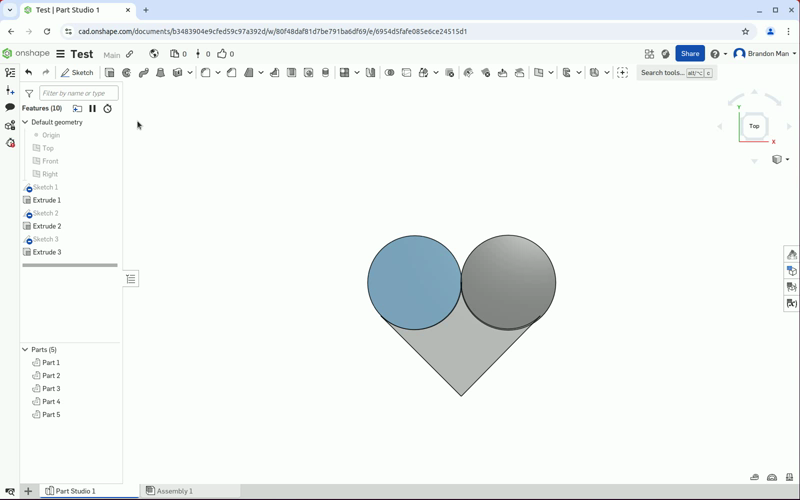
key(shift+h)
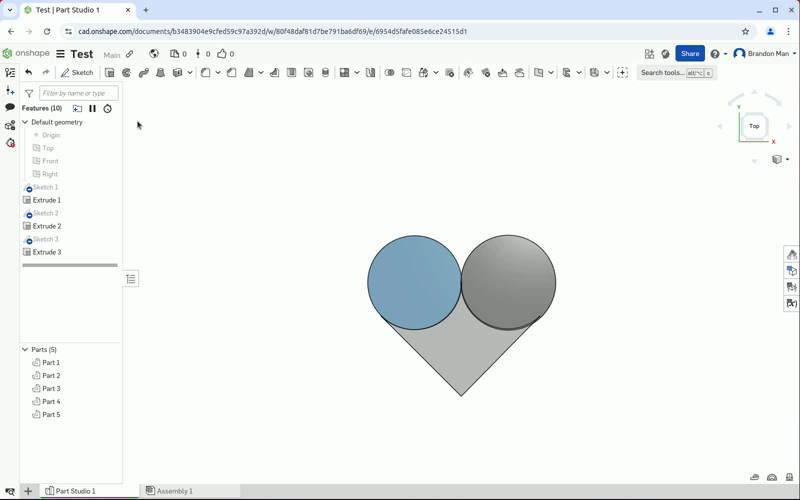
key(shift+h)
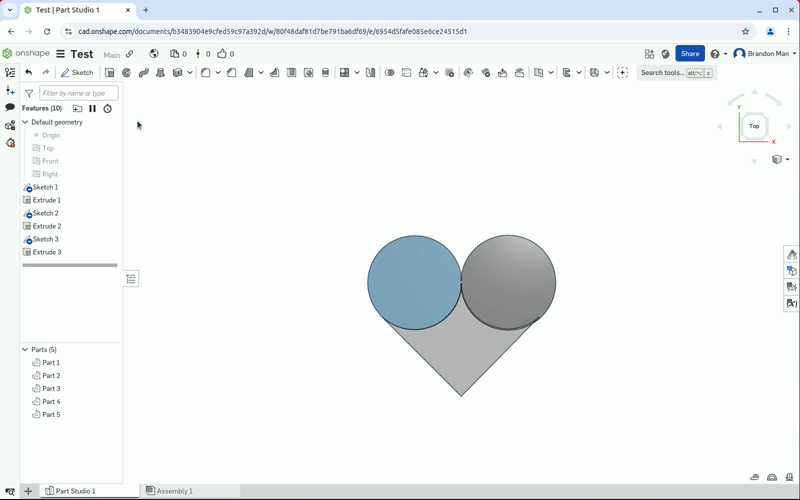
key(shift+7)
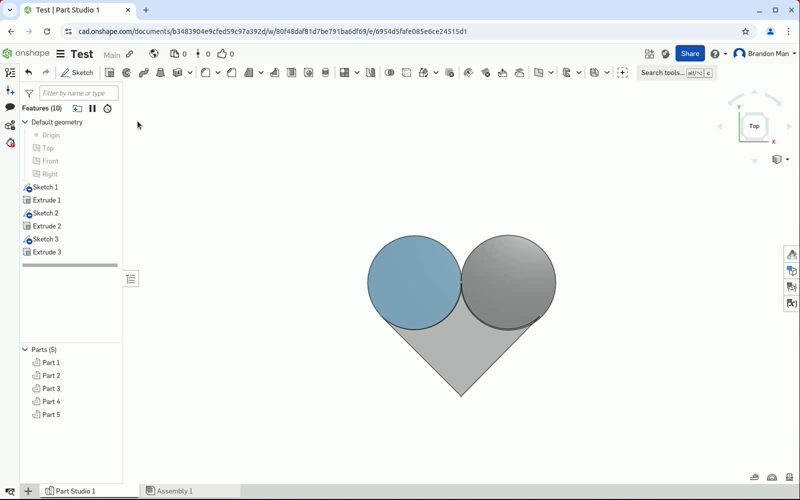
key(up, 3)
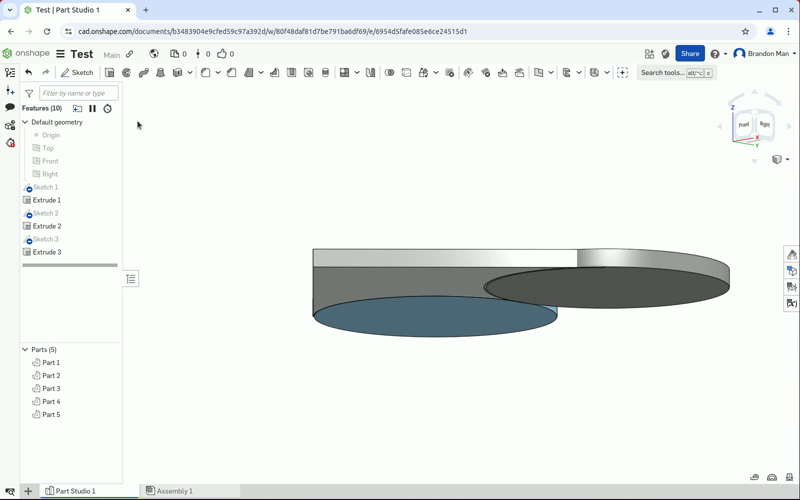
key(left, 3)
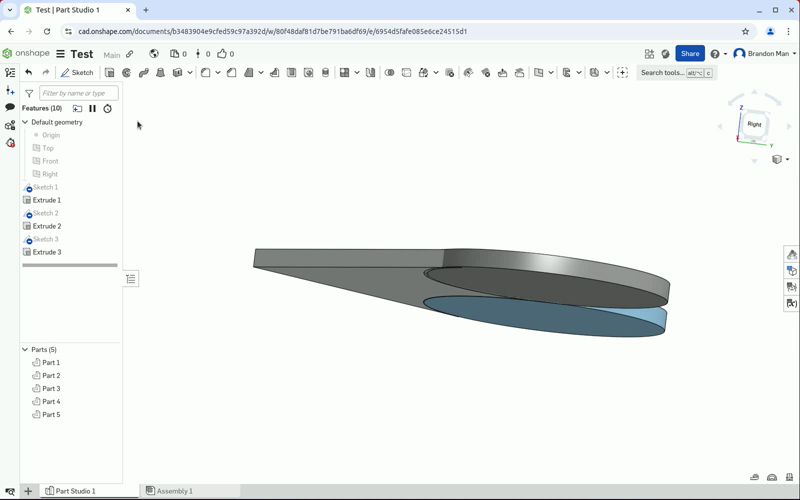
key(right, 3)
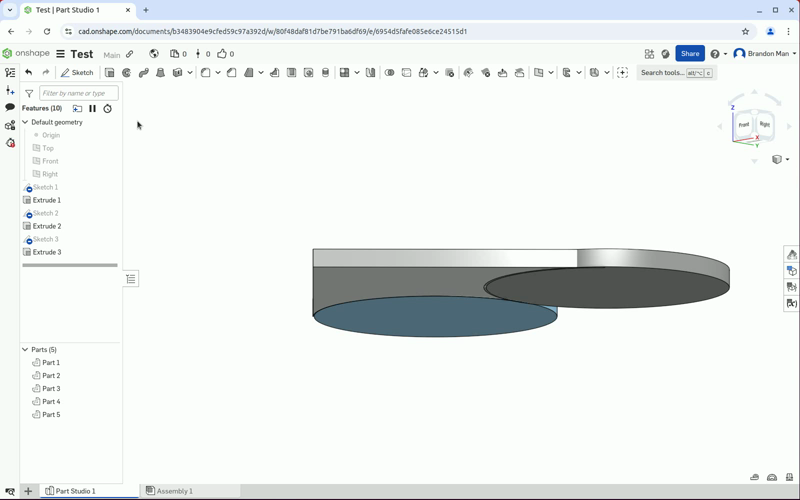
key(down, 3)
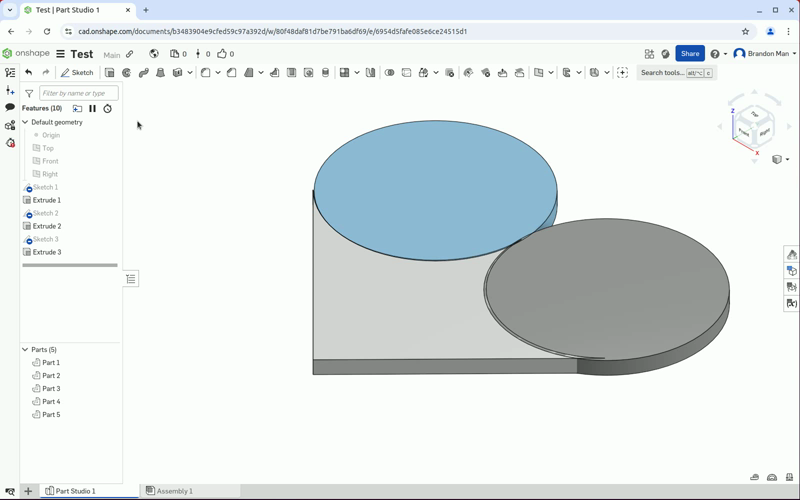
mouse_move(73, 189)
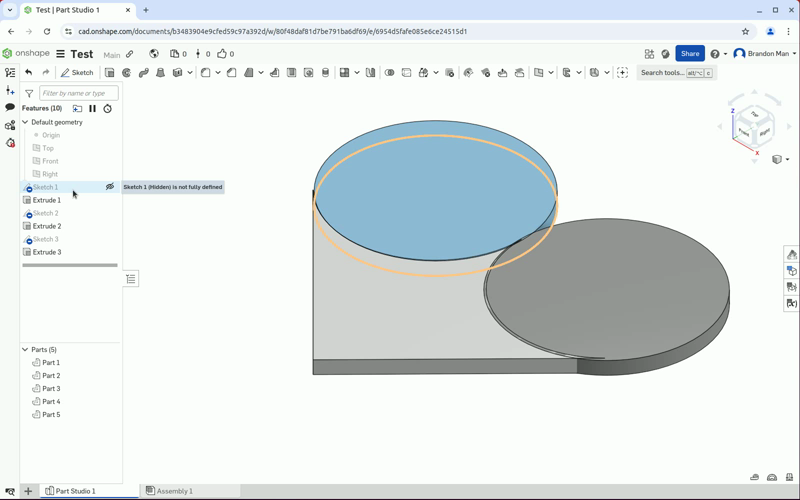
click(73, 189)